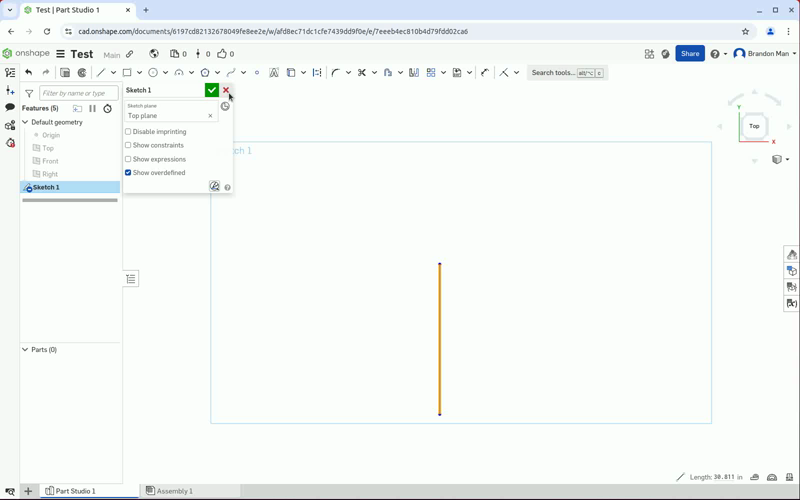
key(shift+h)
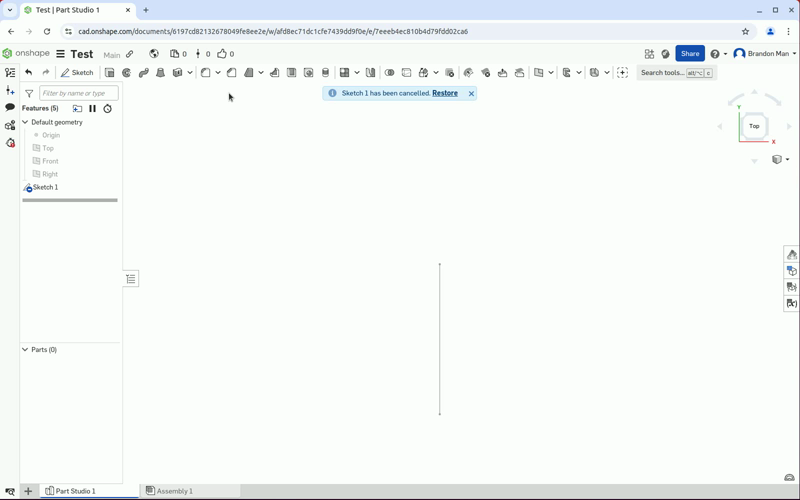
mouse_move(73, 352)
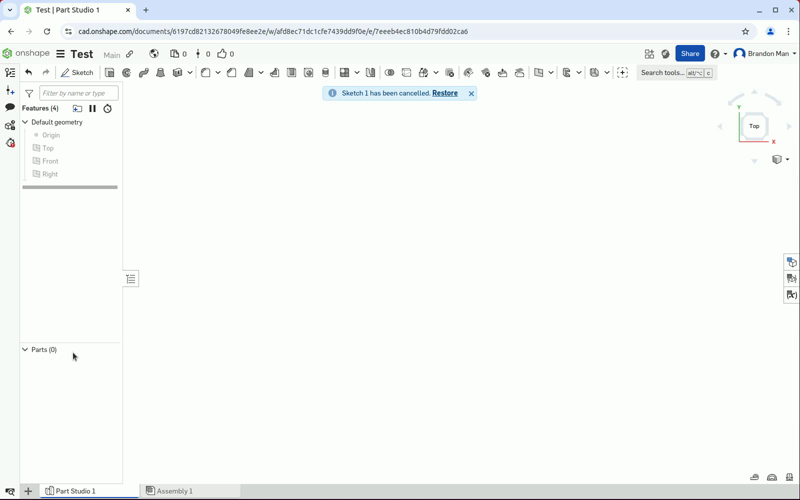
key(y)
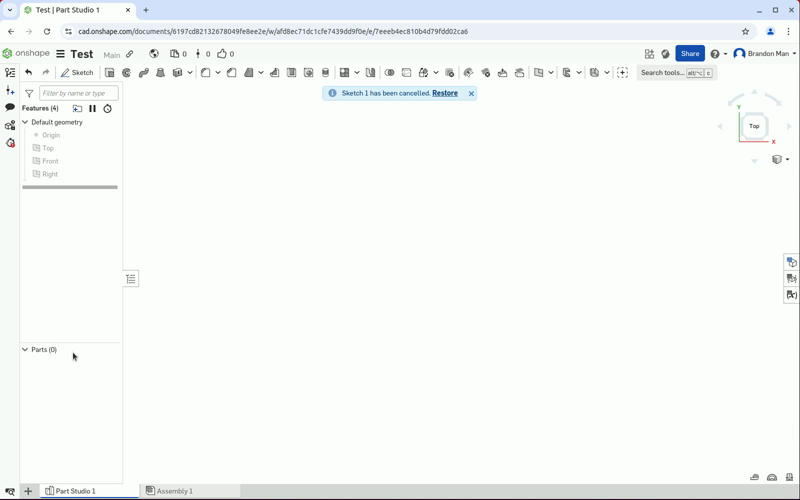
key(shift+p)
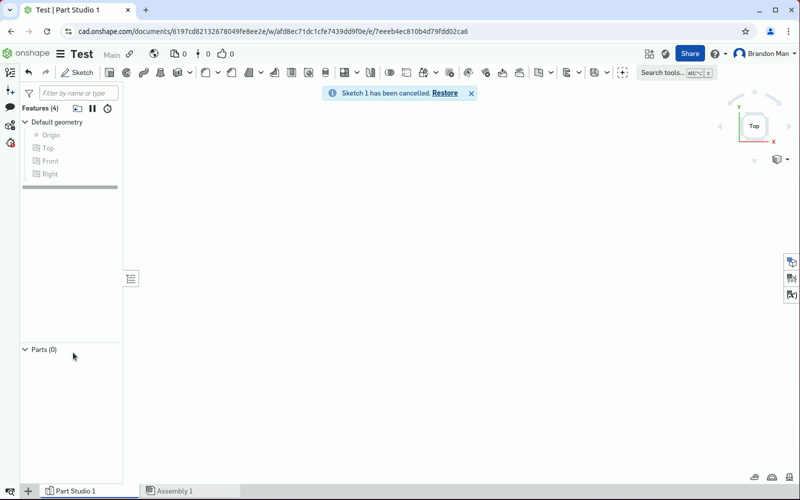
key(space)
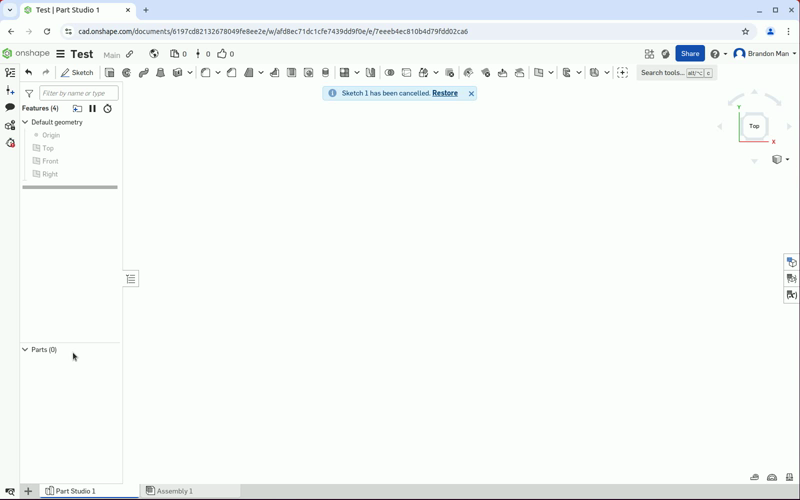
key_down(shift)
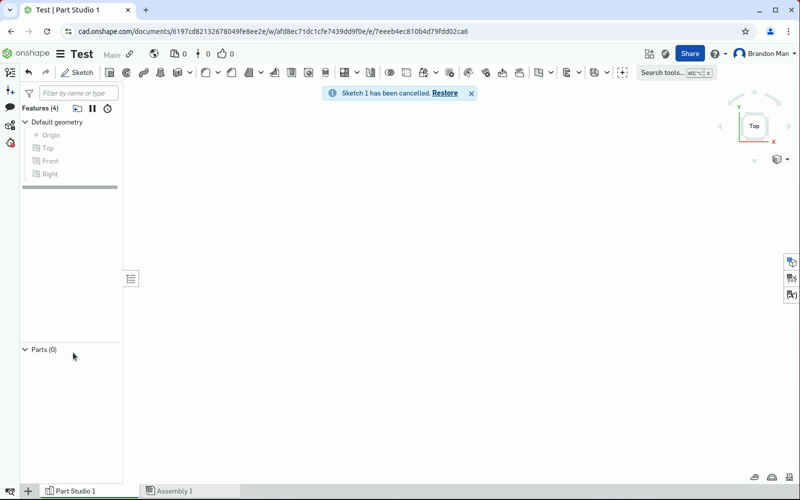
key(up)
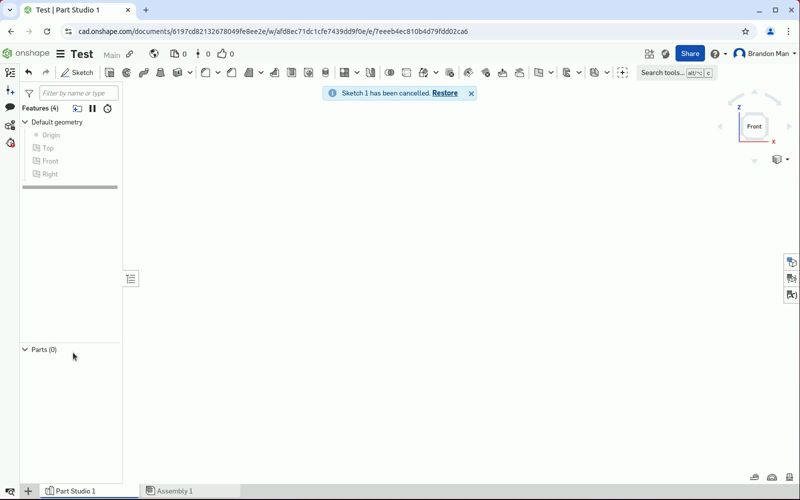
key_up(shift)
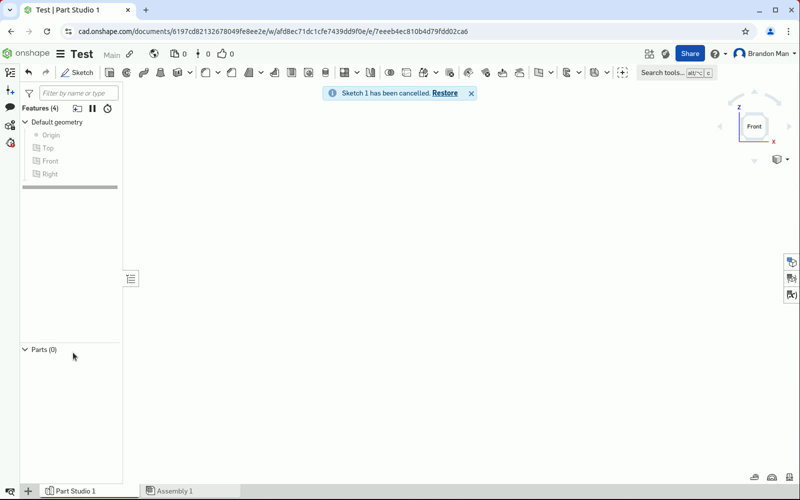
mouse_move(73, 352)
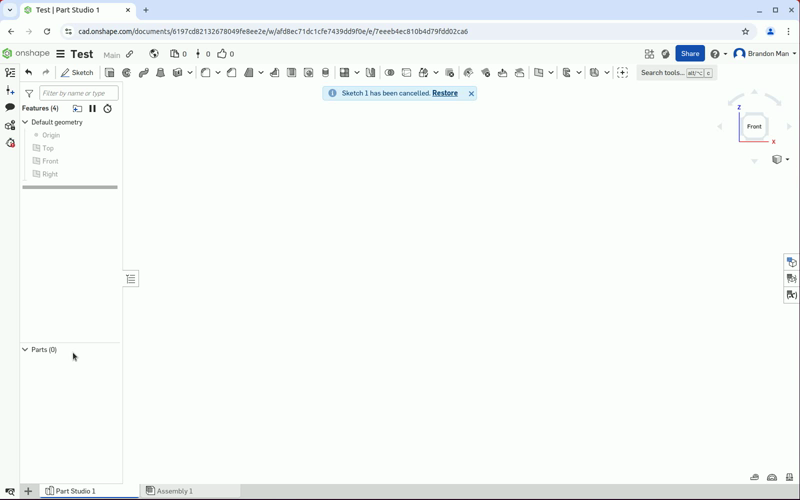
key(shift+y)
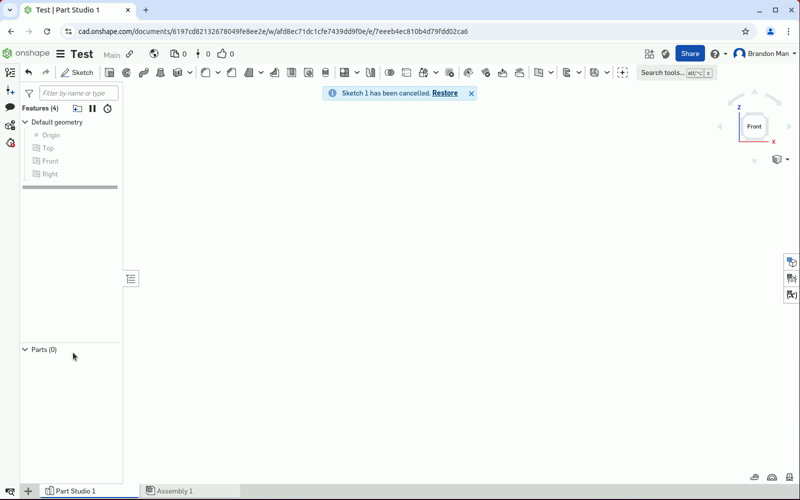
key(shift+s)
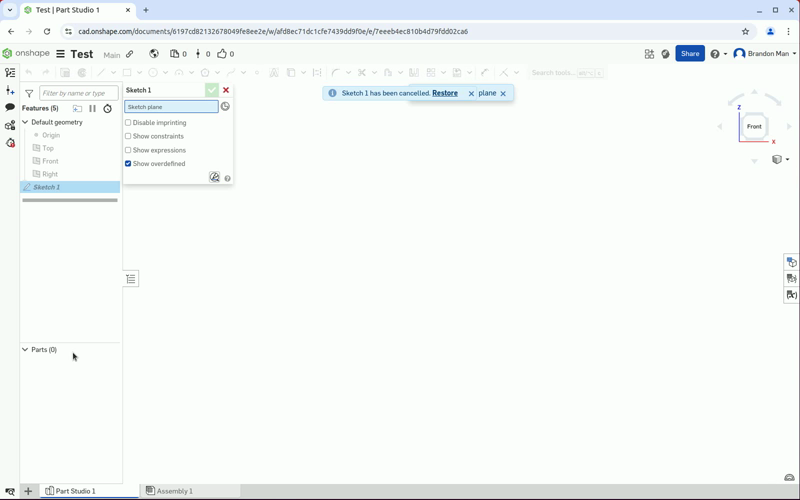
mouse_move(73, 163)
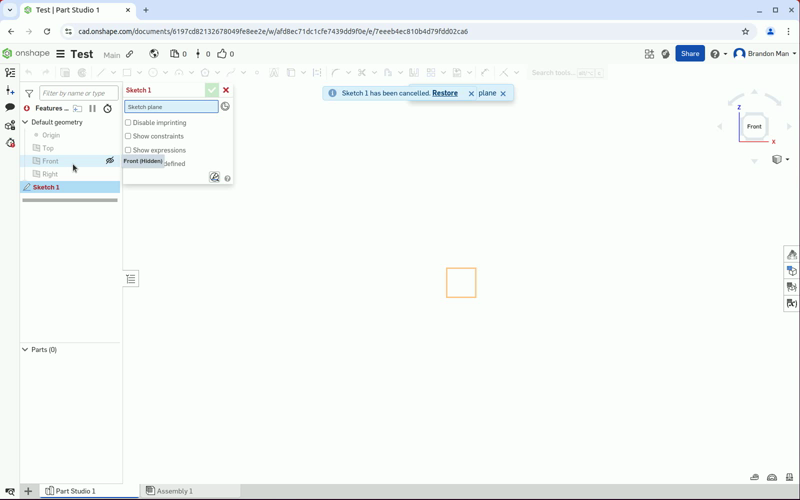
click(73, 163)
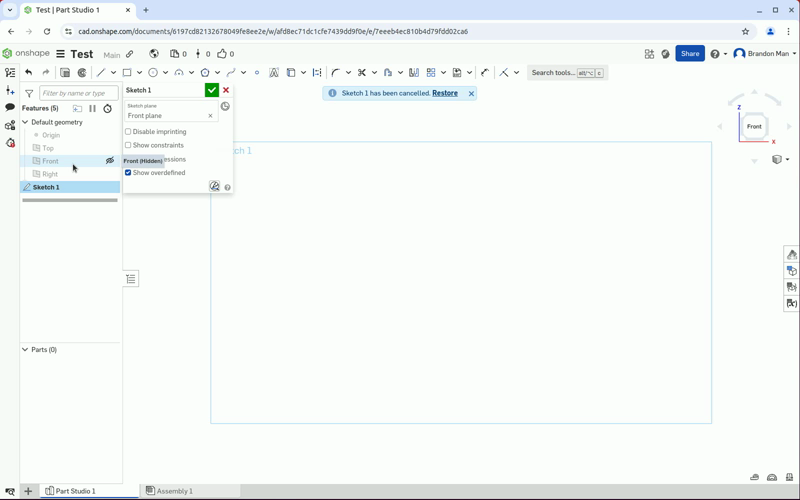
mouse_move(73, 352)
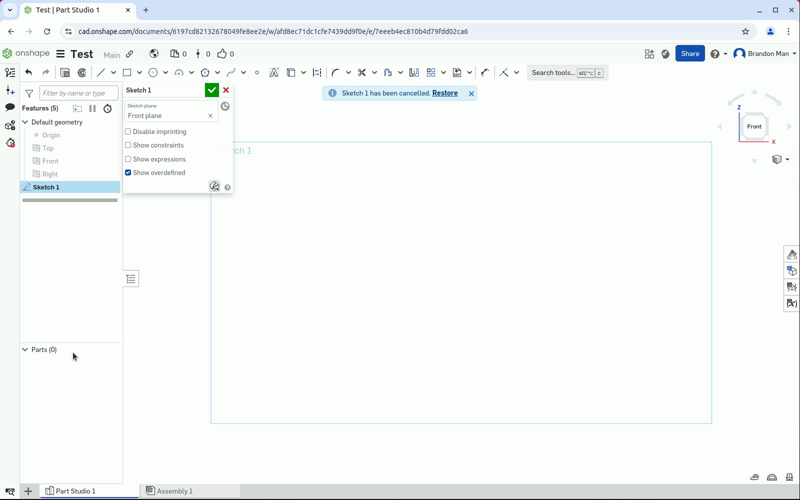
key(y)
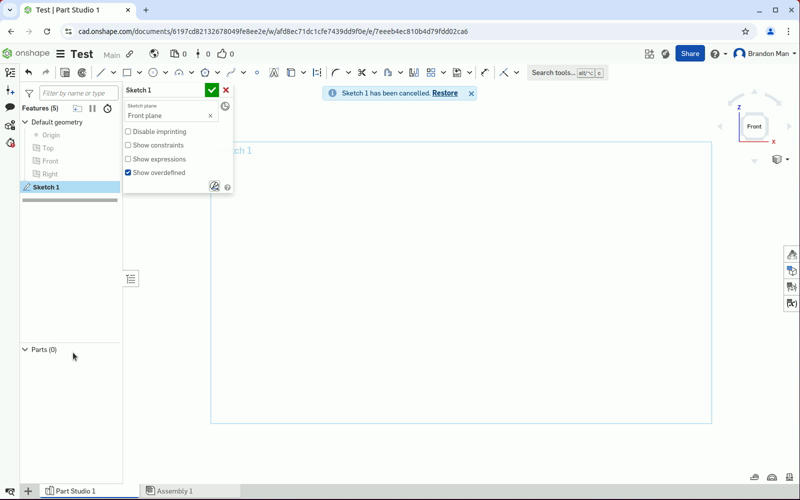
key(l)
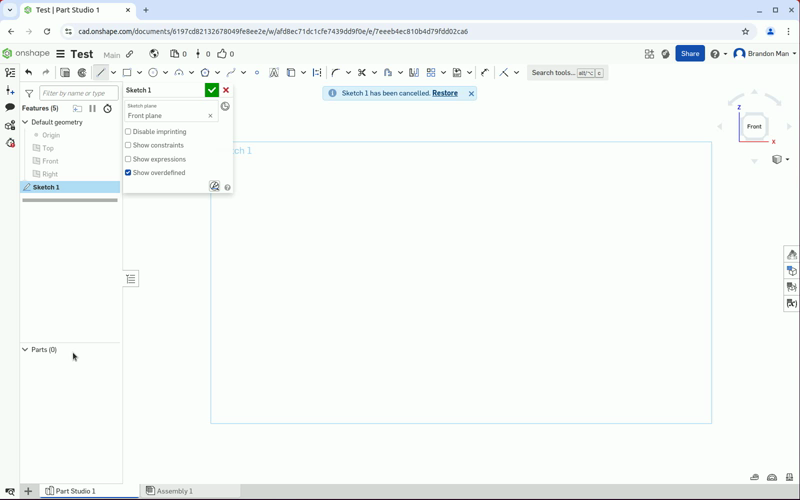
key_down(shift)
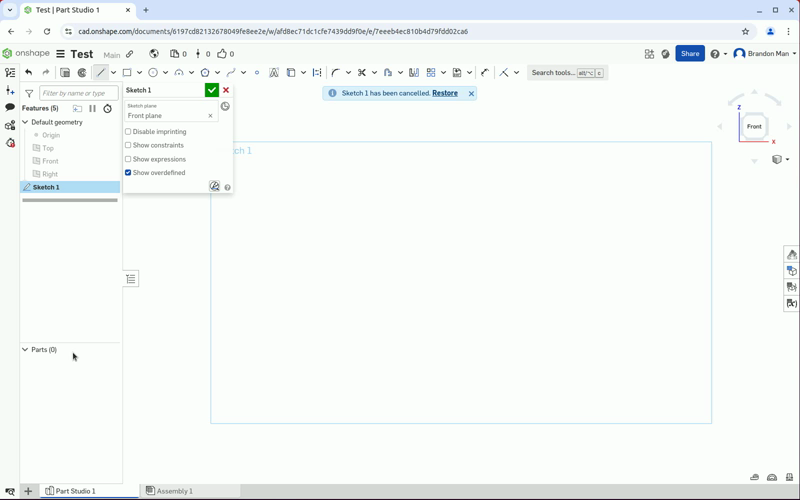
mouse_move(392, 282)
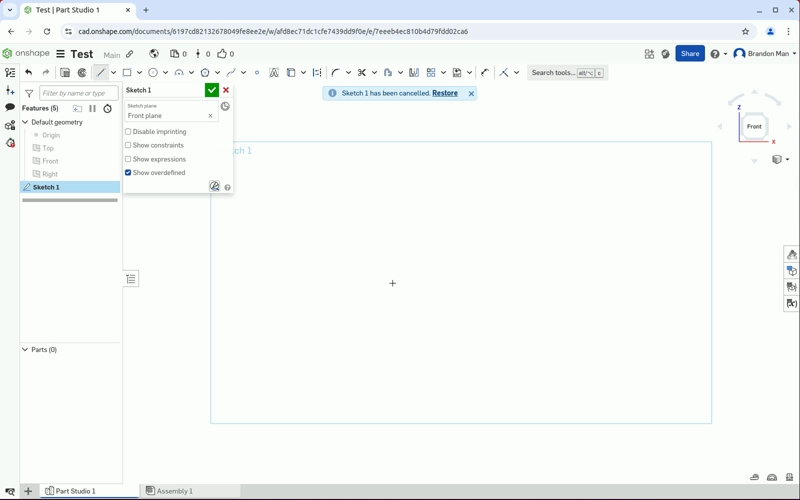
click(392, 282)
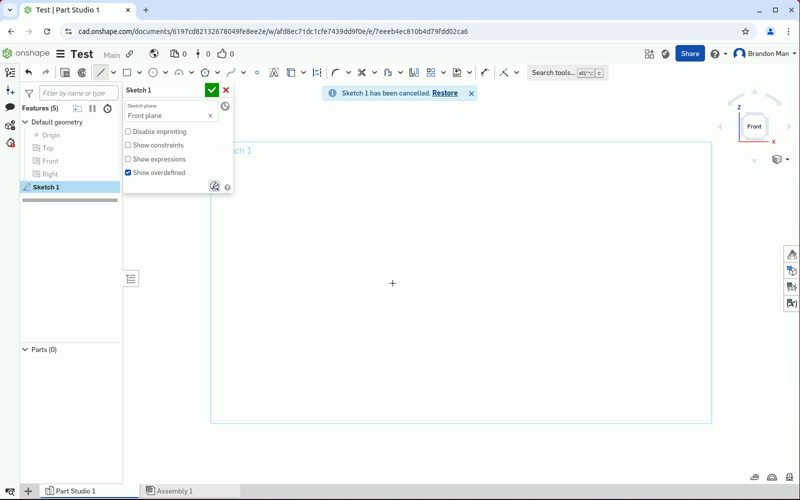
key_up(shift)
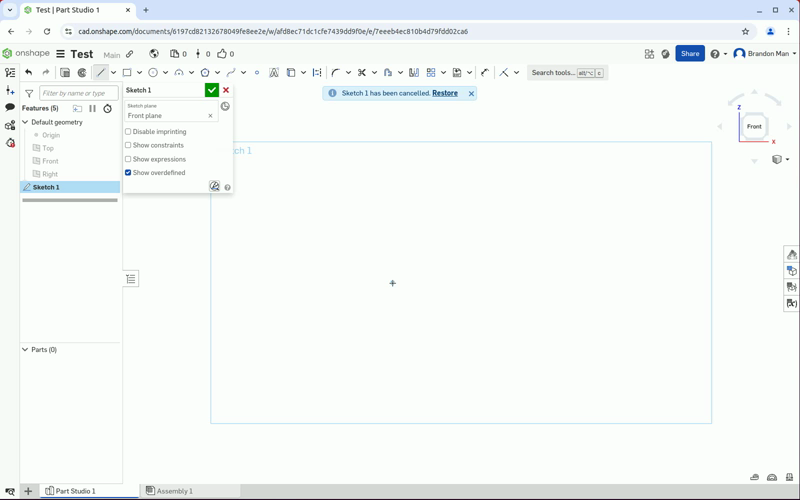
key_down(shift)
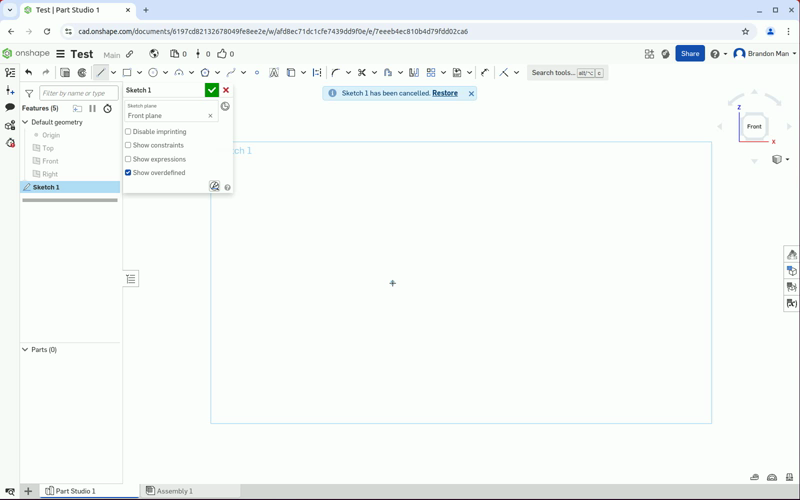
mouse_move(460, 282)
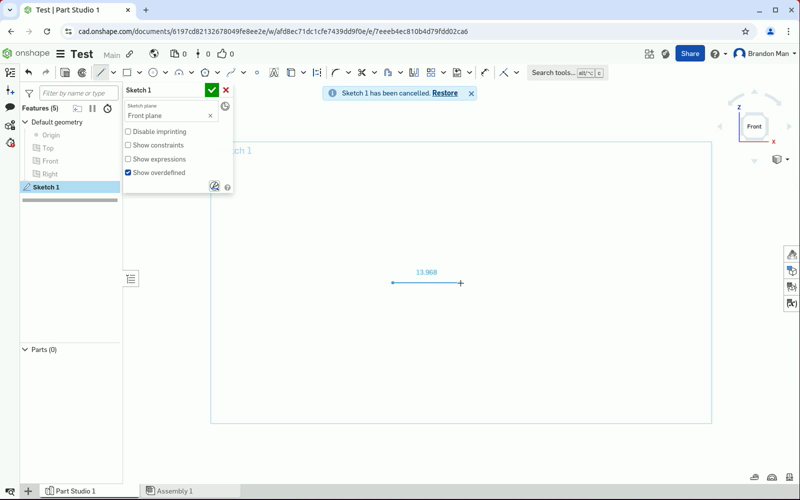
click(460, 282)
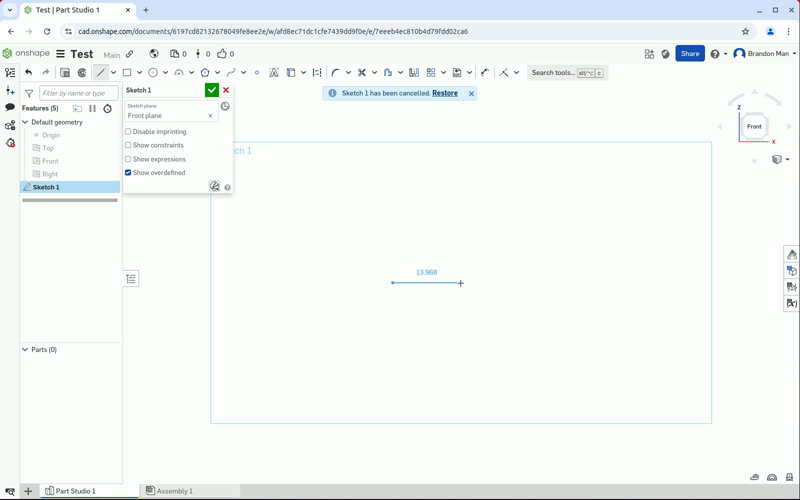
key_up(shift)
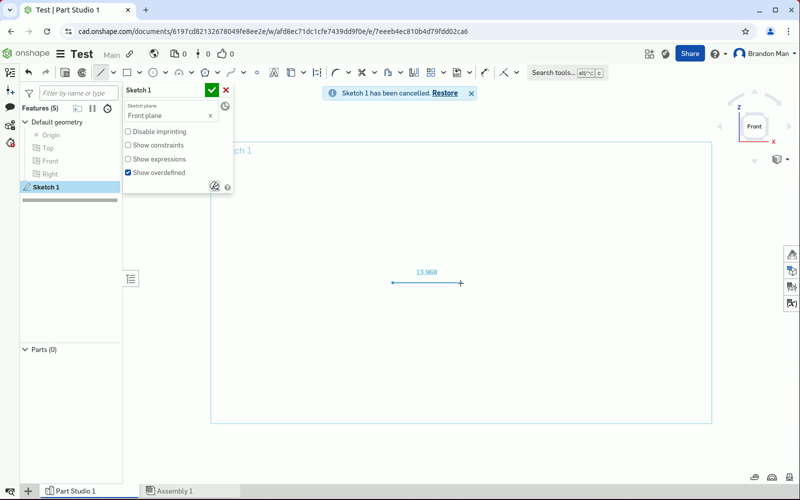
key_down(shift)
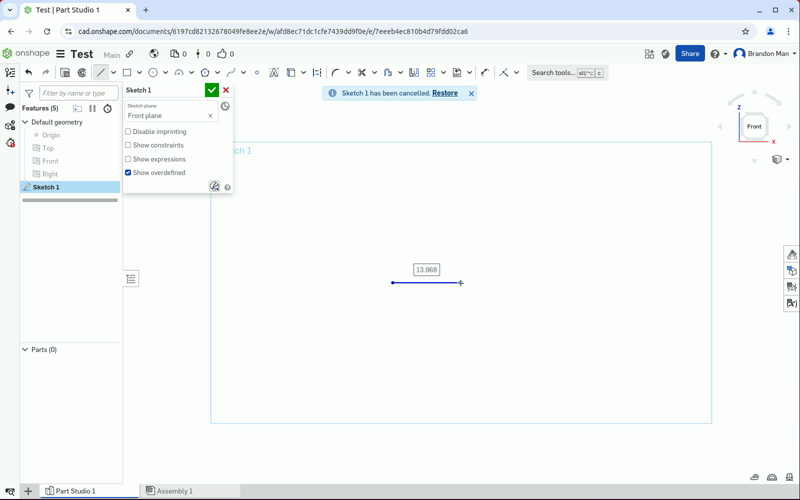
mouse_move(527, 282)
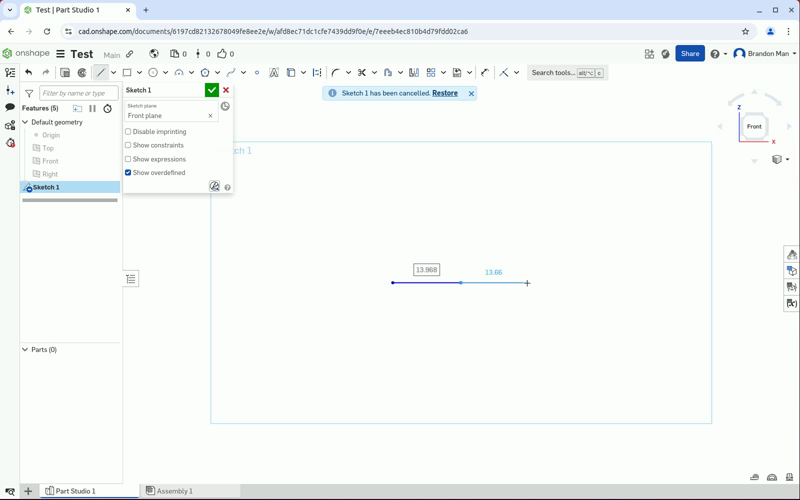
click(527, 282)
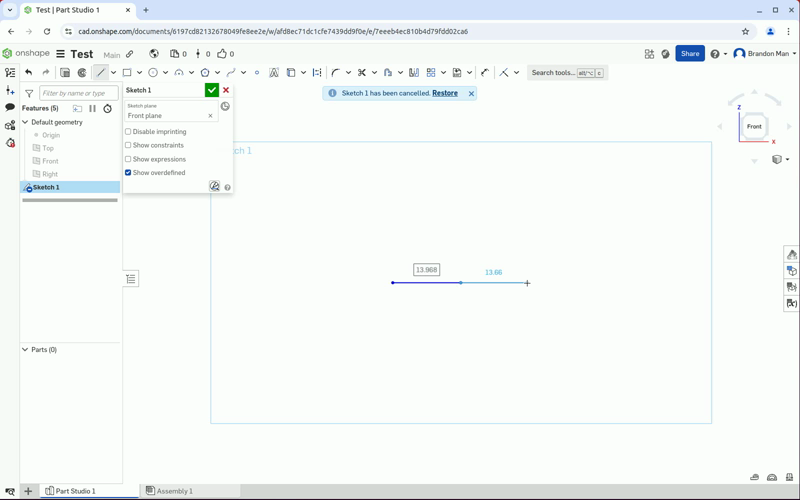
key_up(shift)
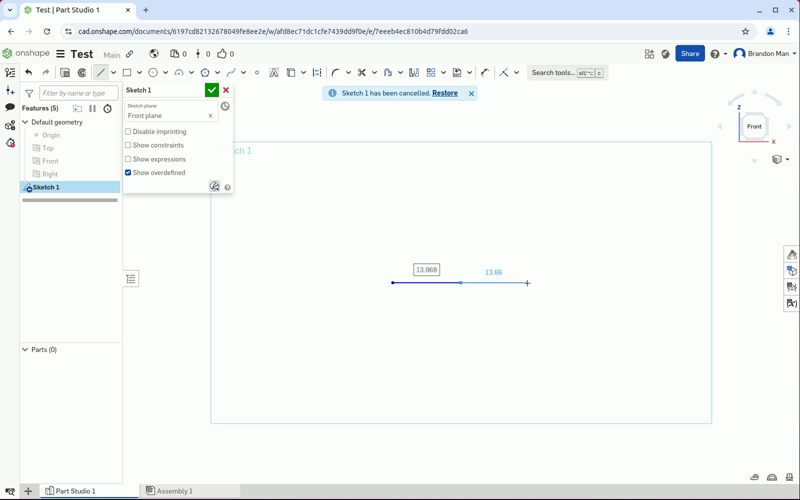
key_down(shift)
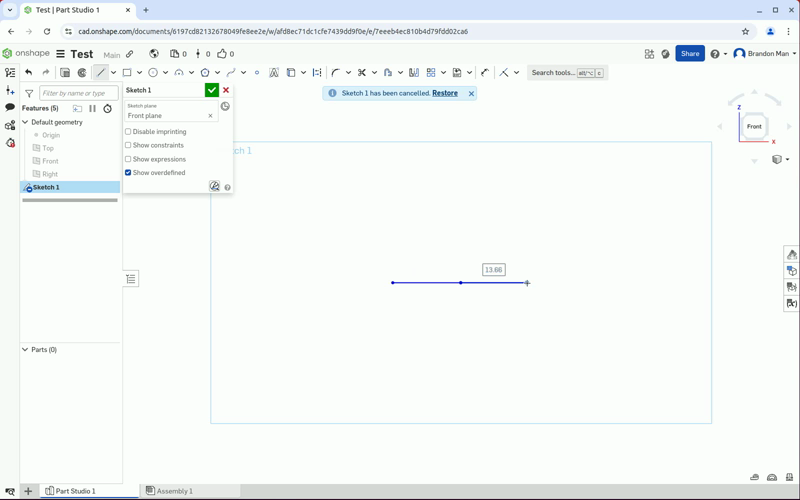
mouse_move(557, 282)
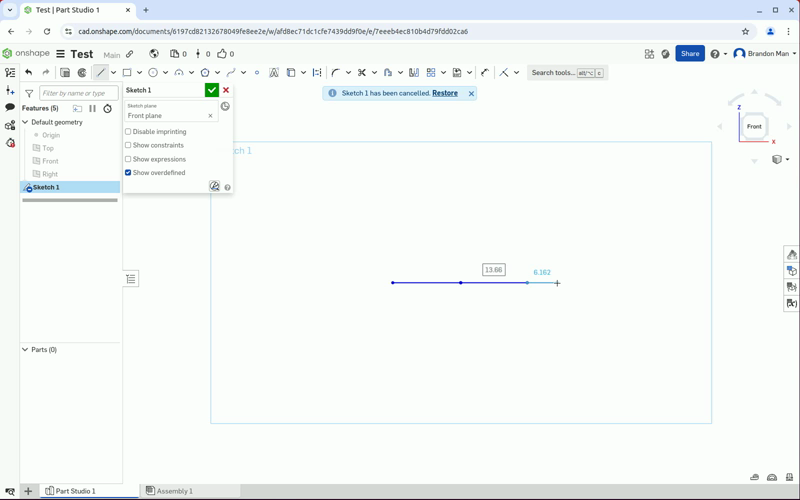
mouse_move(527, 237)
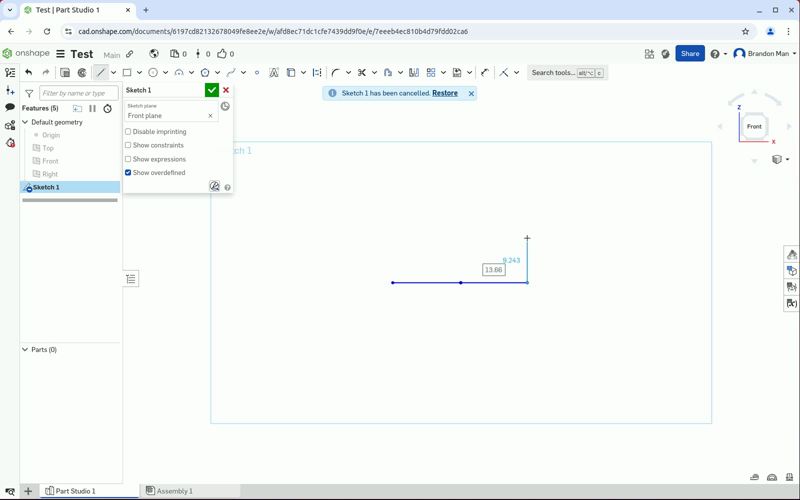
click(527, 237)
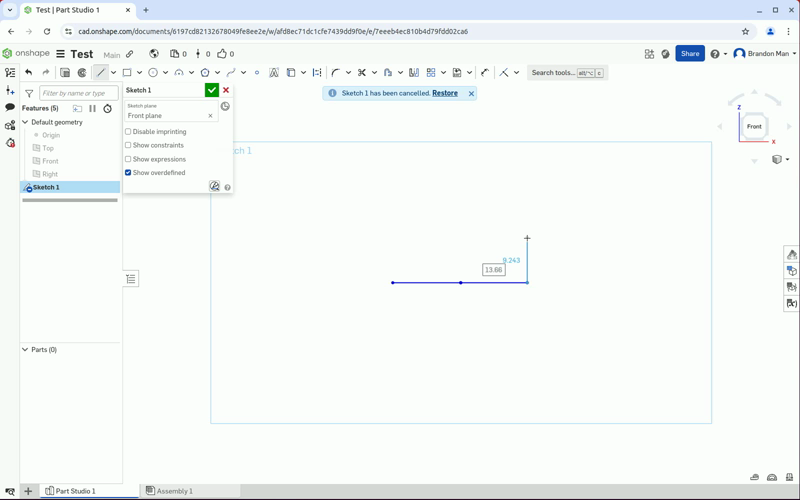
key_up(shift)
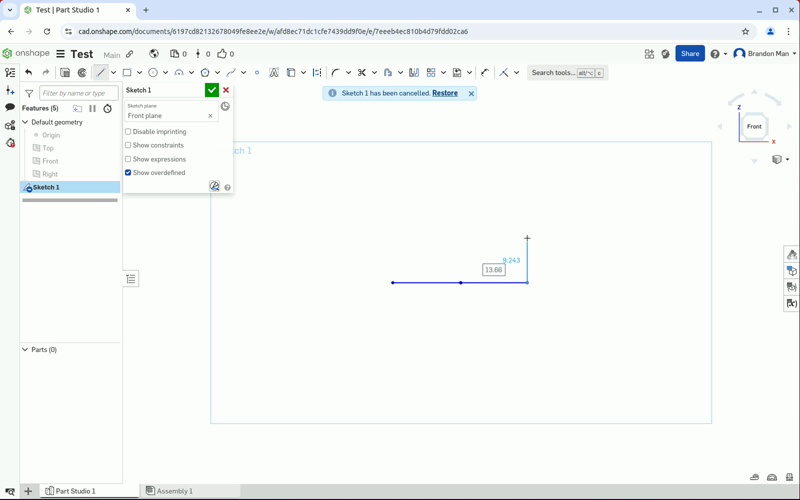
key_down(shift)
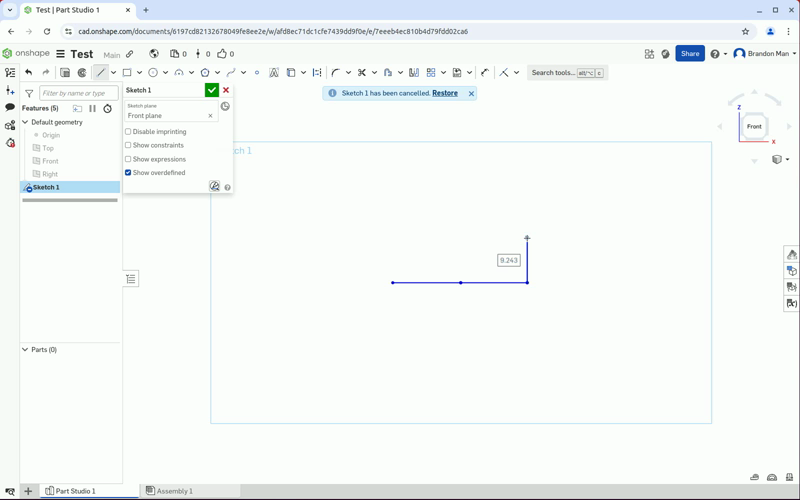
mouse_move(392, 237)
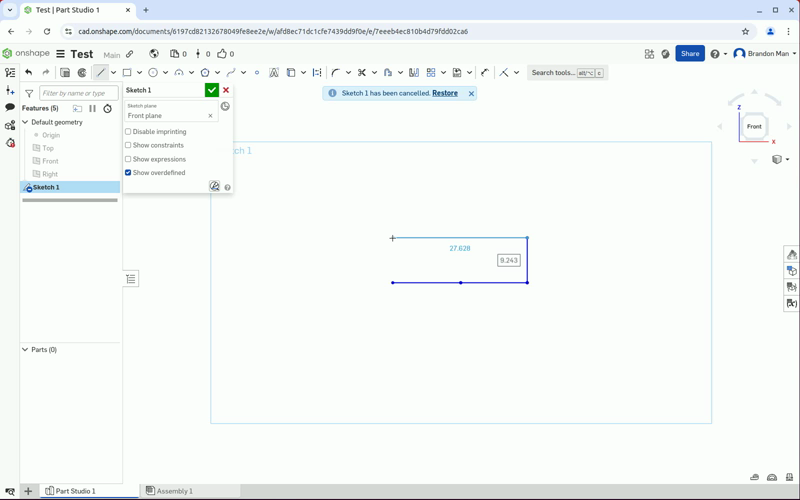
click(392, 237)
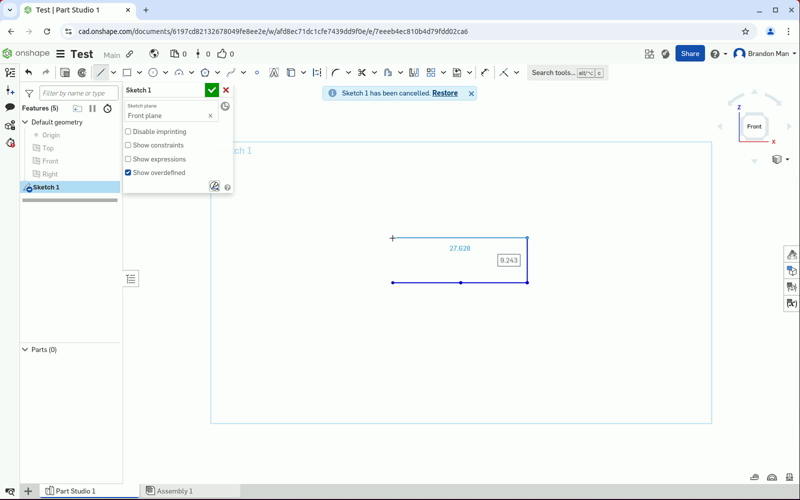
key_up(shift)
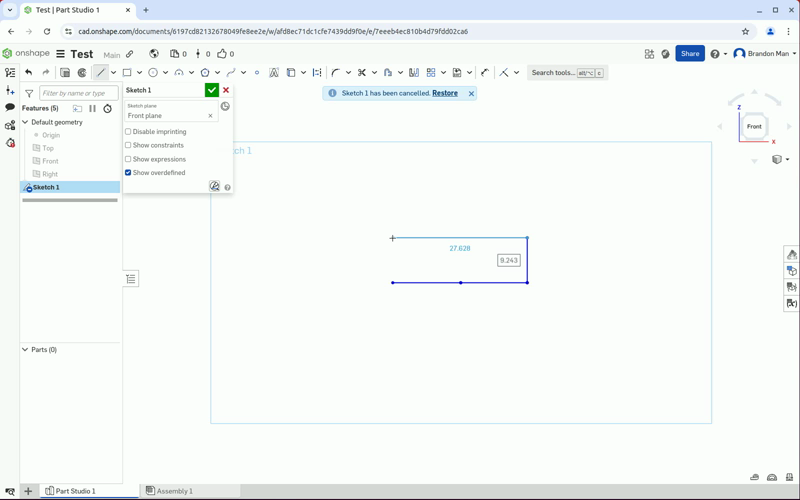
mouse_move(422, 237)
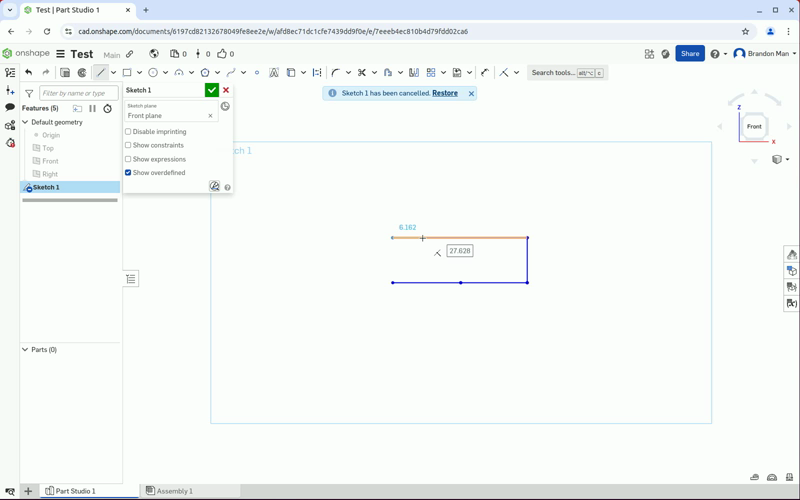
key_down(shift)
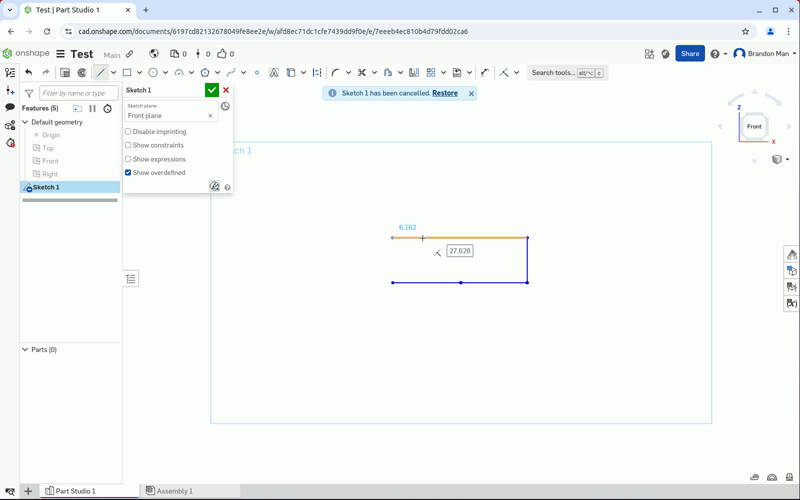
mouse_move(392, 282)
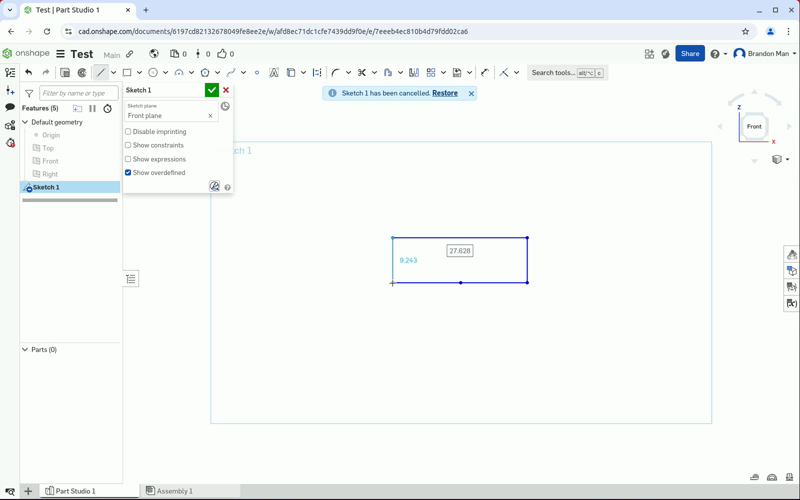
key_up(shift)
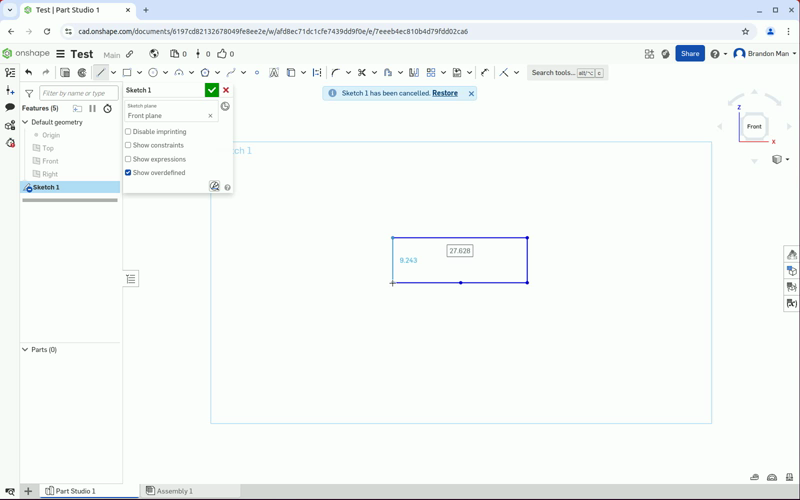
click(392, 282)
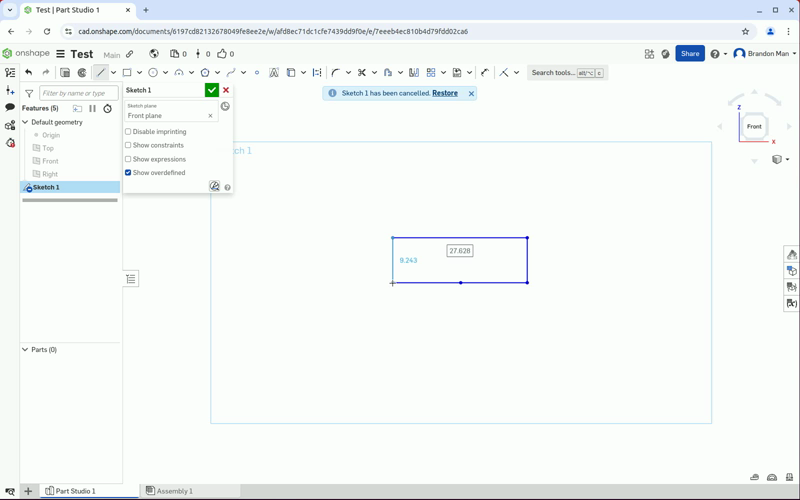
key(esc)
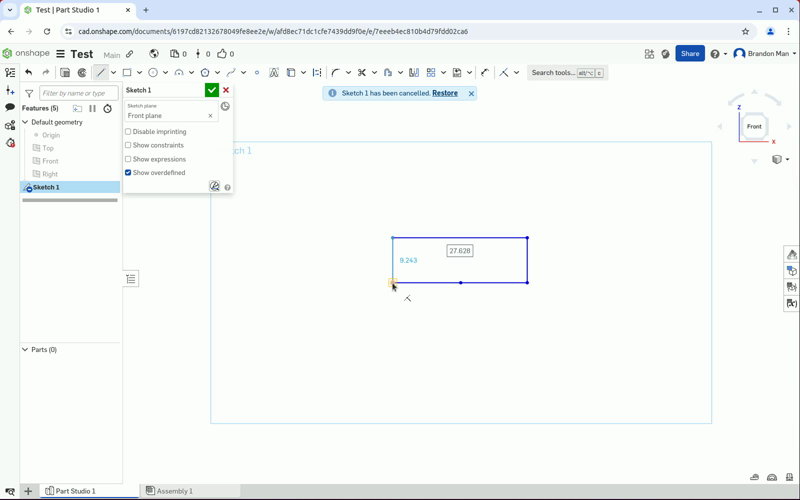
mouse_move(453, 278)
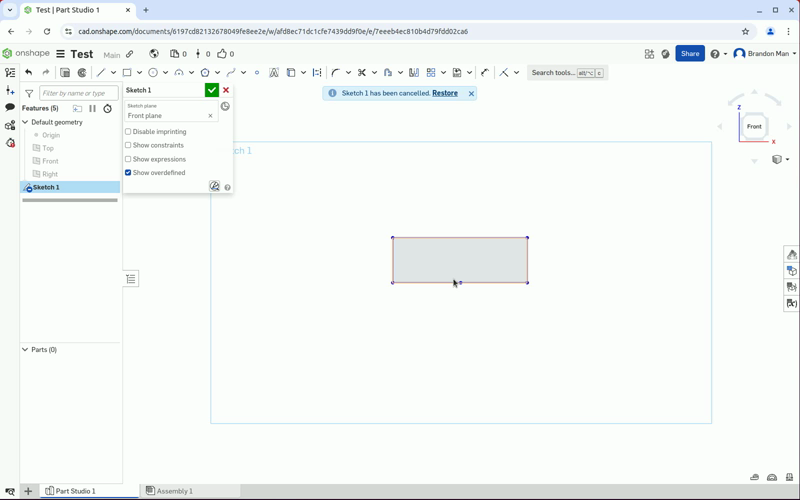
click(453, 278)
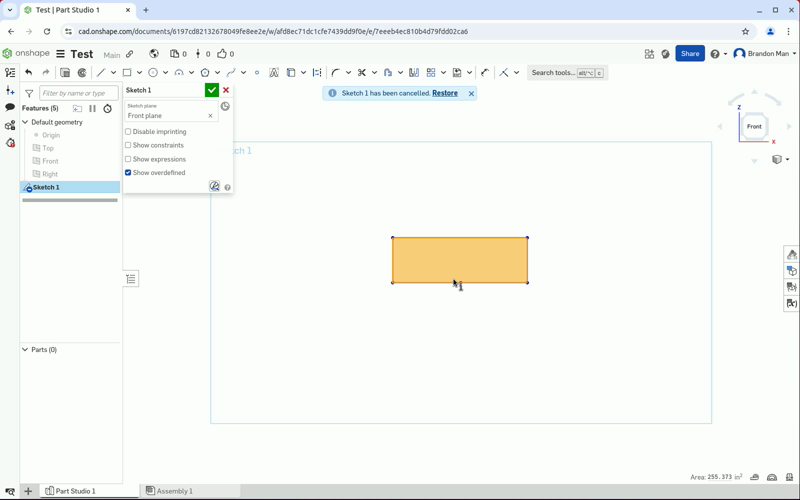
mouse_move(73, 352)
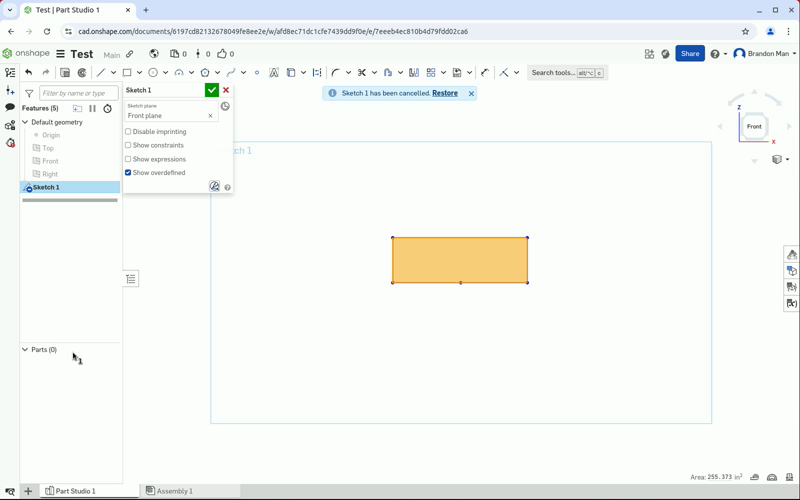
key(shift+y)
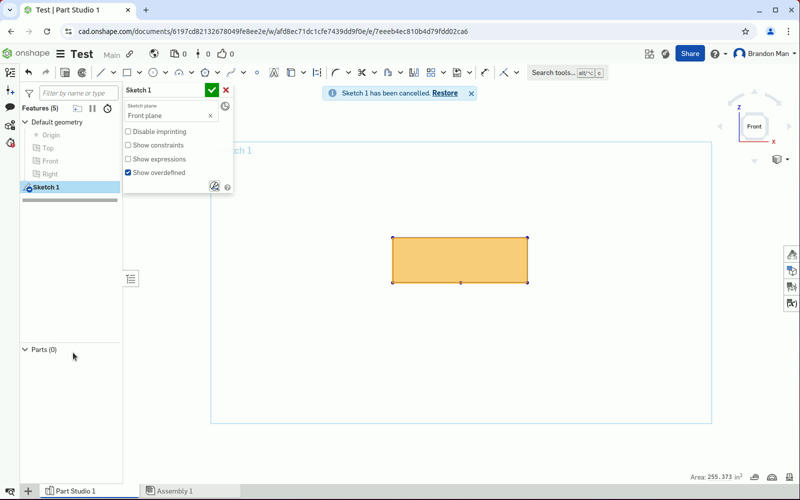
key(shift+e)
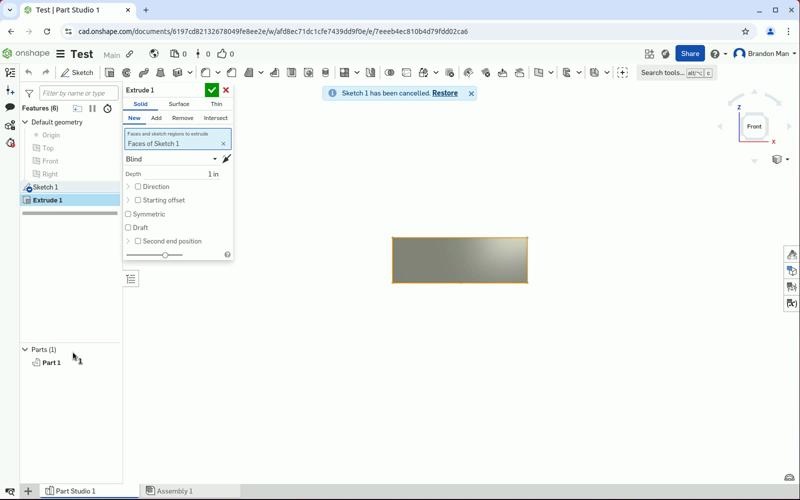
mouse_move(143, 106)
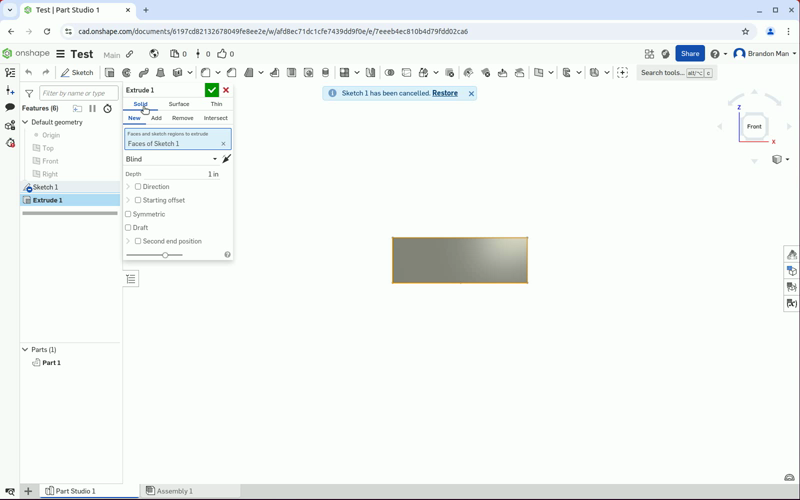
click(143, 106)
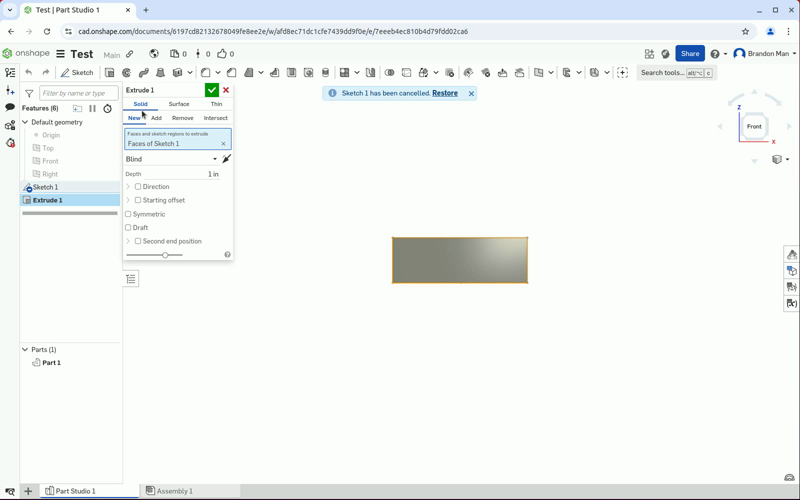
mouse_move(137, 120)
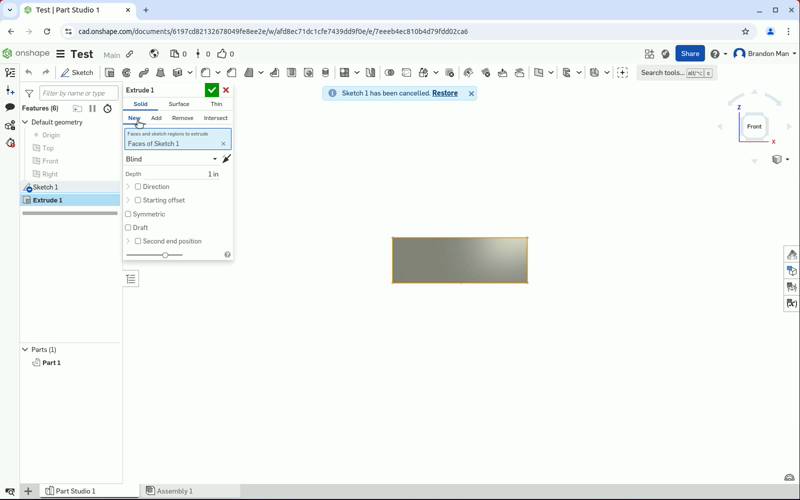
click(137, 120)
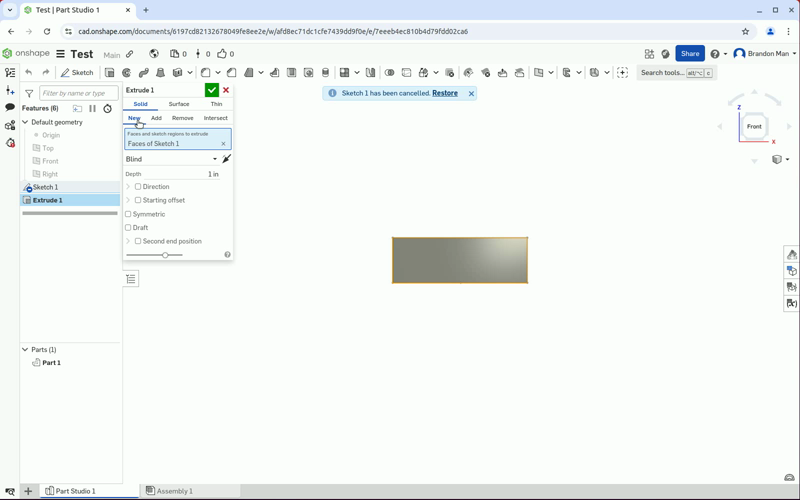
key(tab, 4)
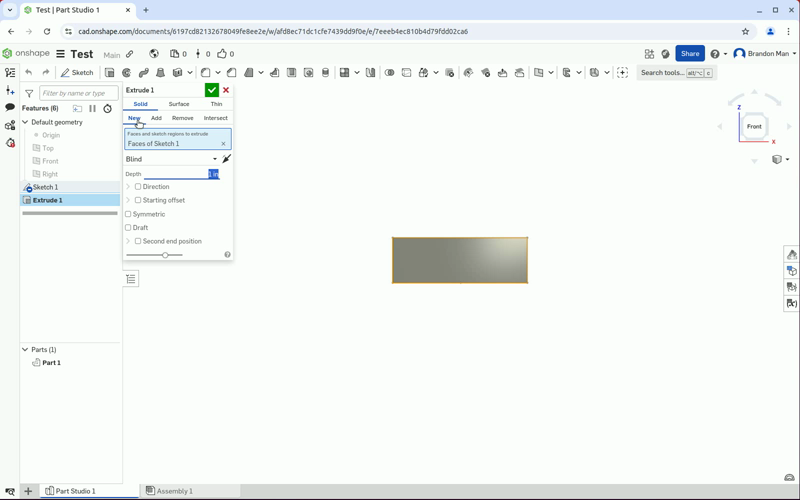
text(18.535)
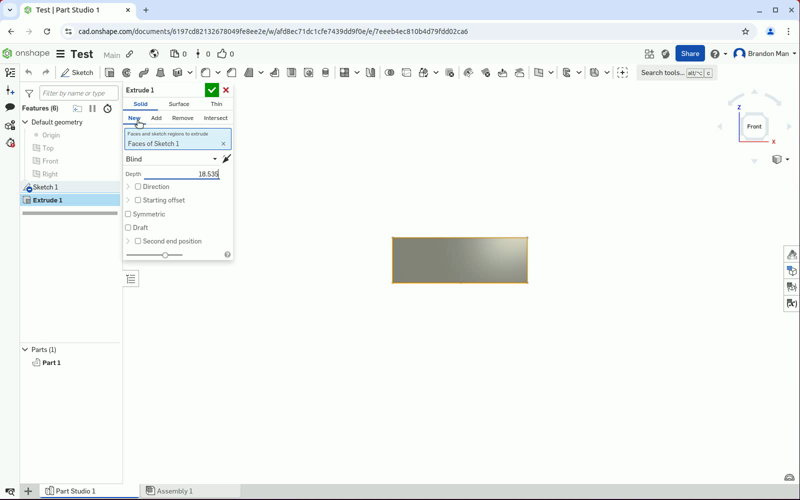
key(enter)
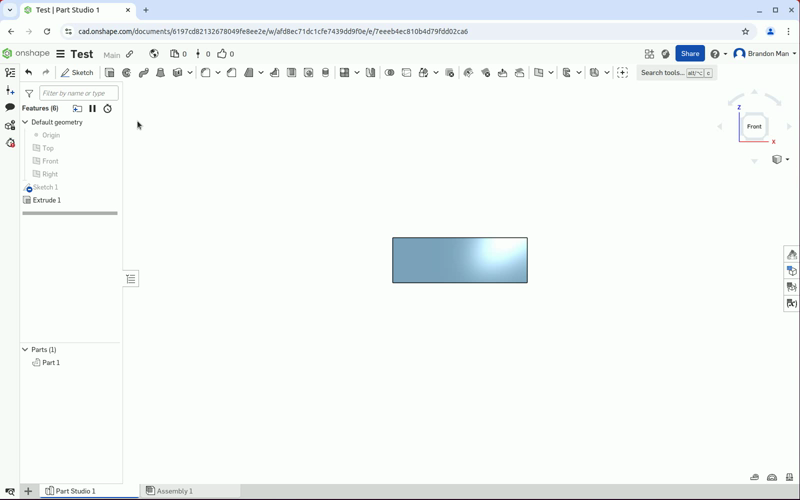
key(shift+h)
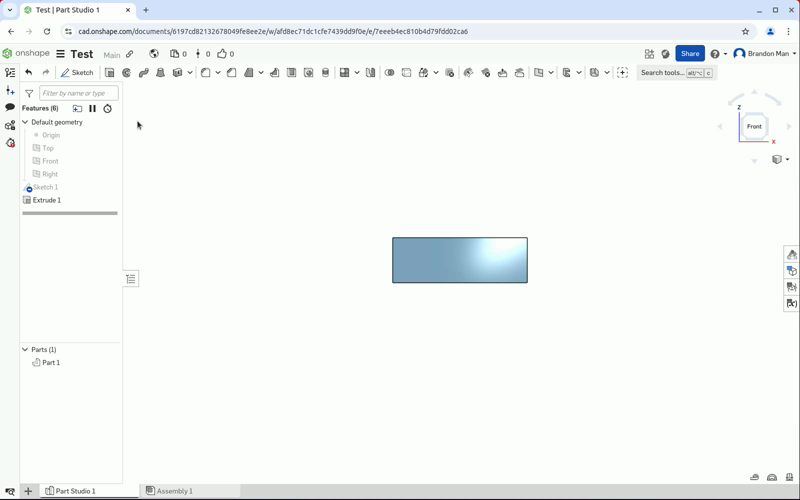
key(shift+h)
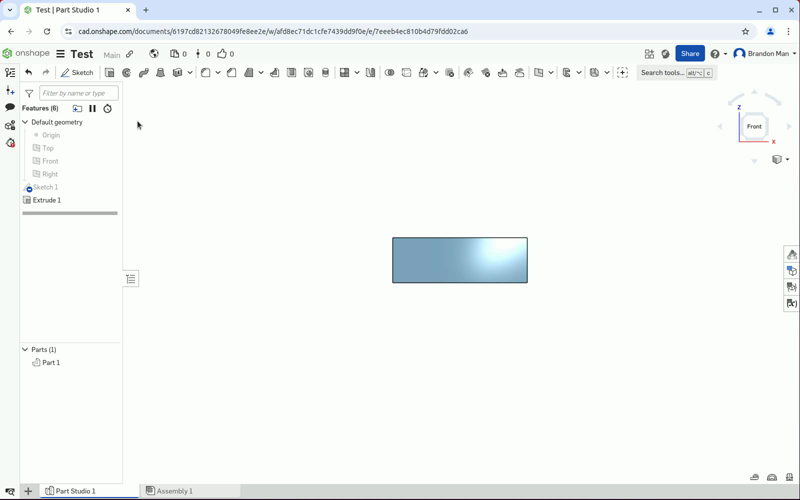
mouse_move(73, 189)
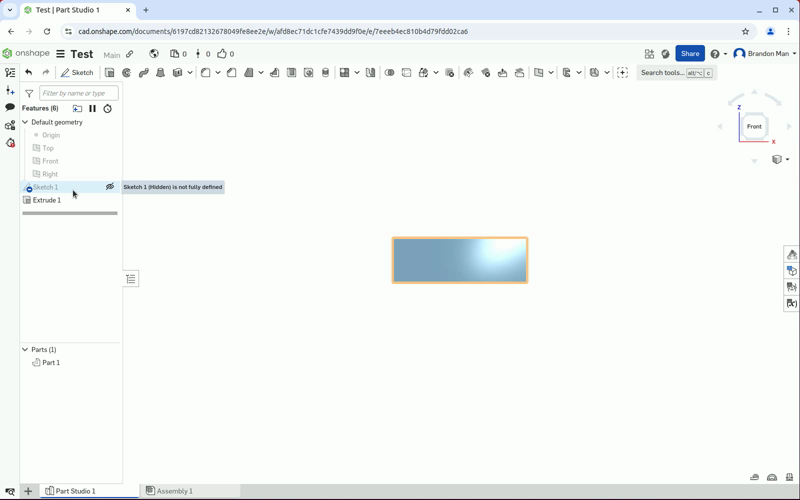
click(73, 189)
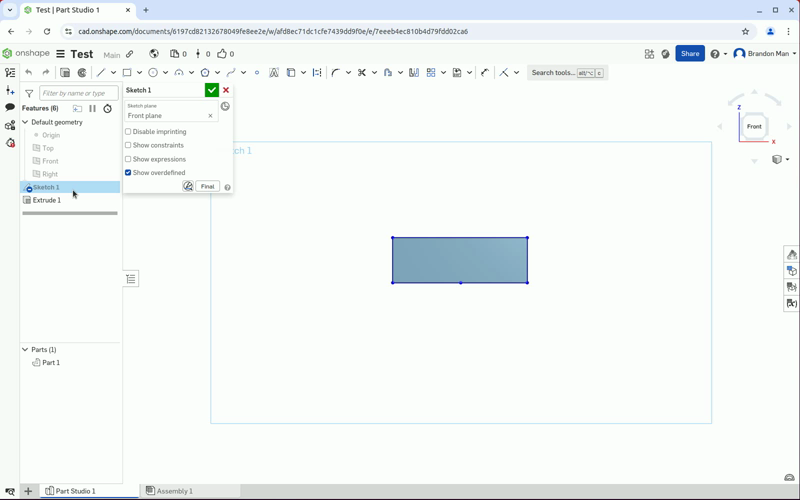
mouse_move(229, 92)
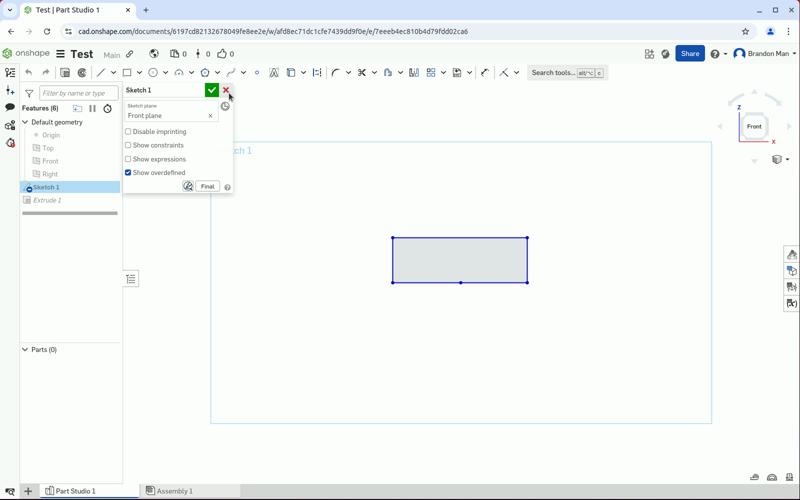
click(229, 92)
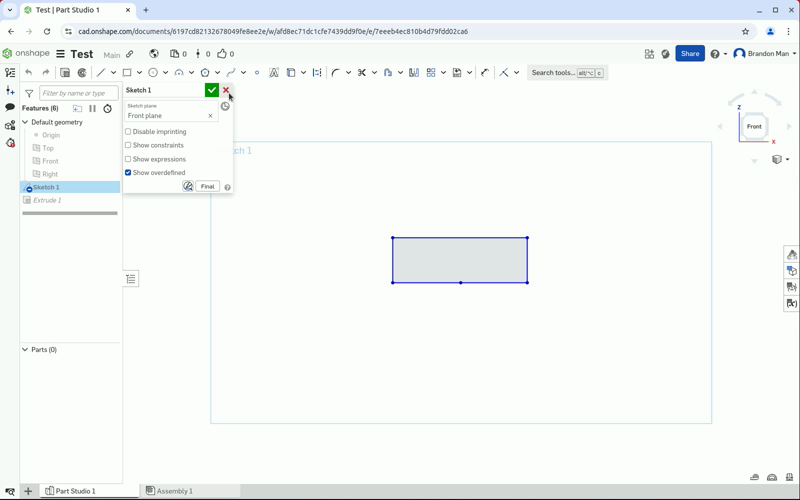
key(shift+s)
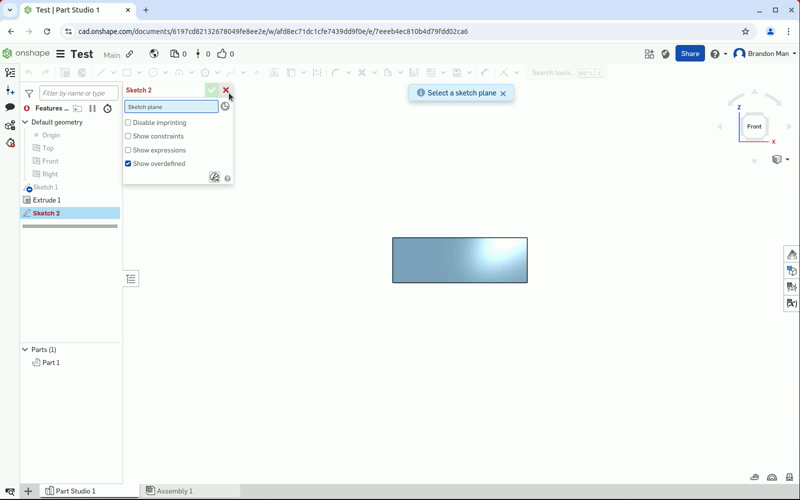
mouse_move(73, 163)
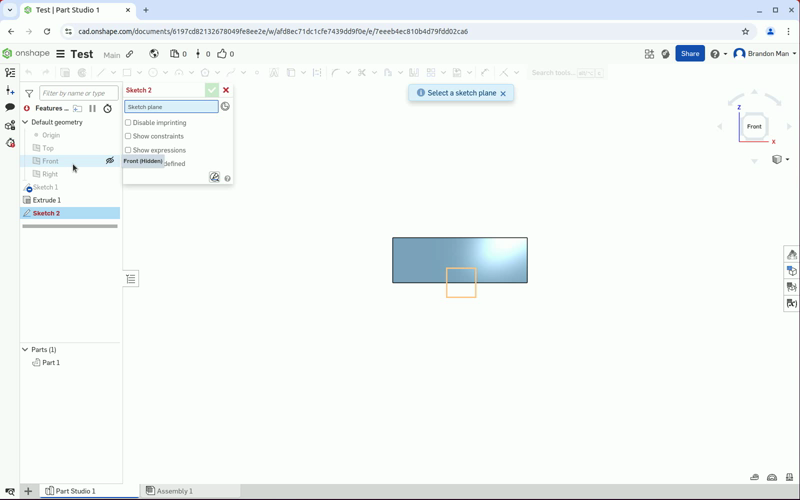
click(73, 163)
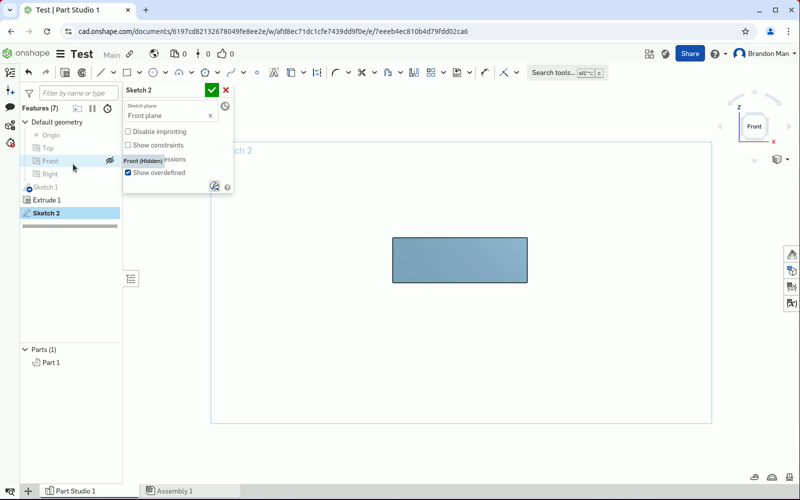
mouse_move(73, 352)
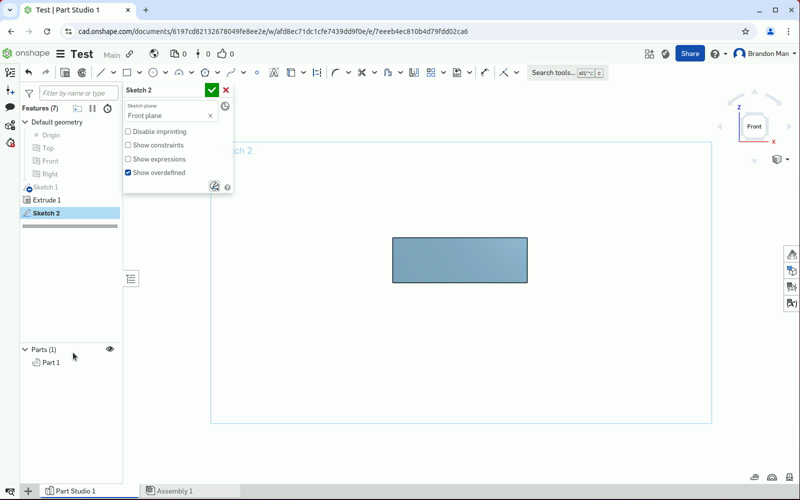
key(y)
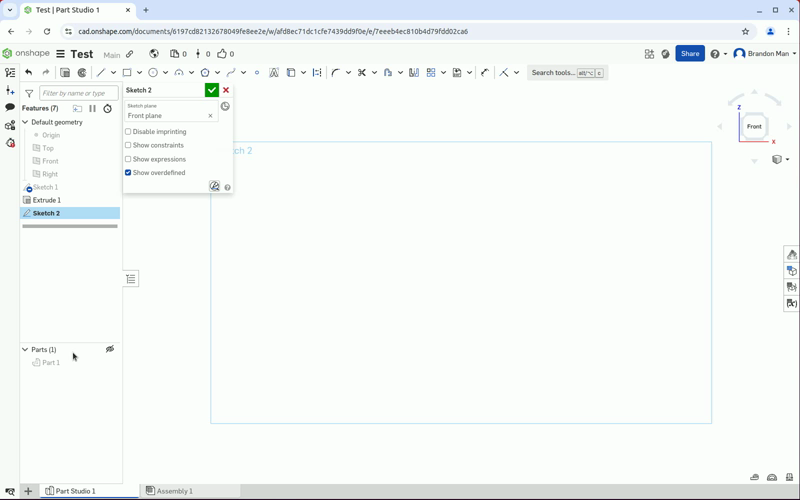
key(l)
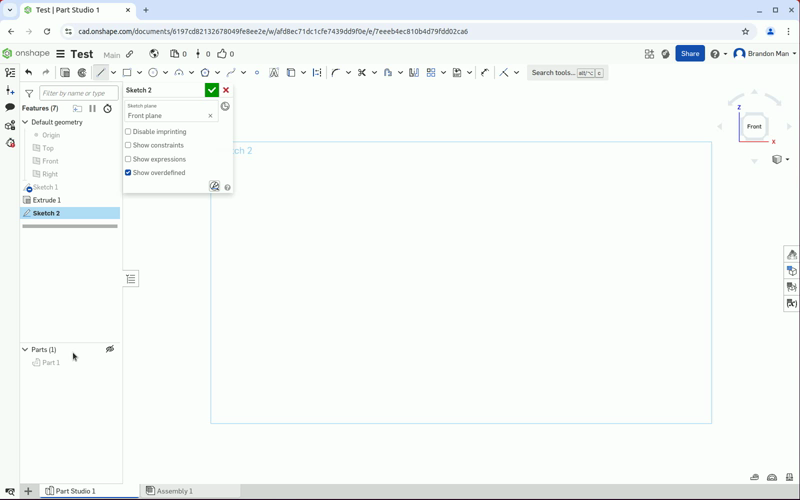
key_down(shift)
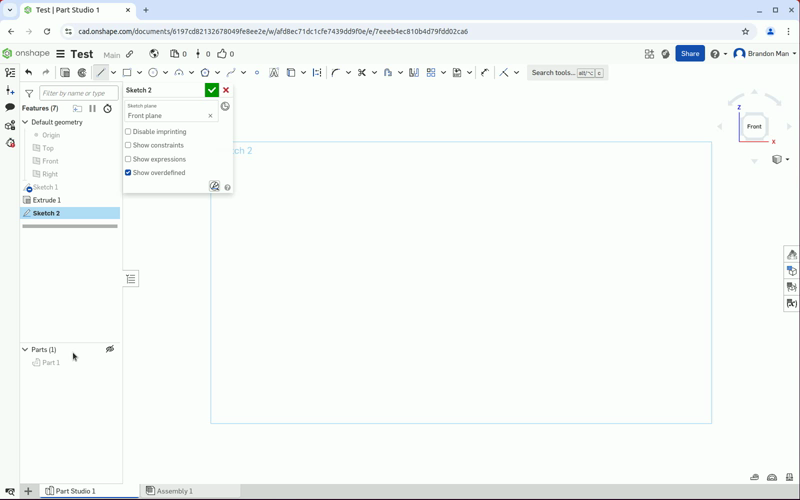
mouse_move(392, 238)
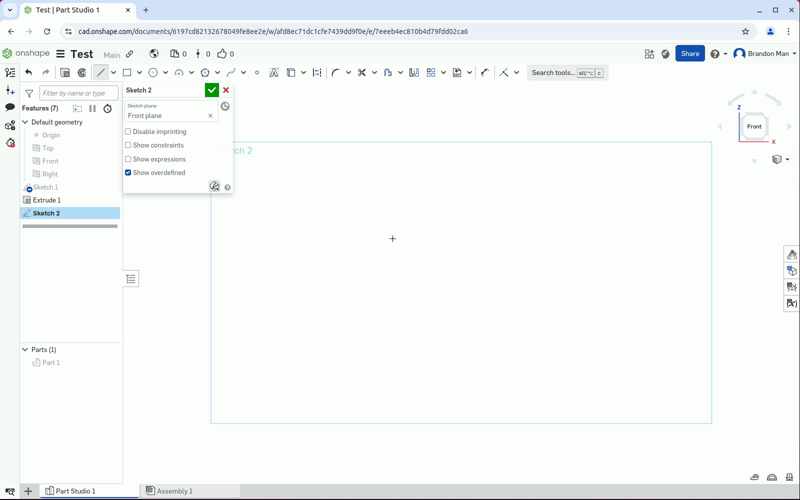
click(392, 238)
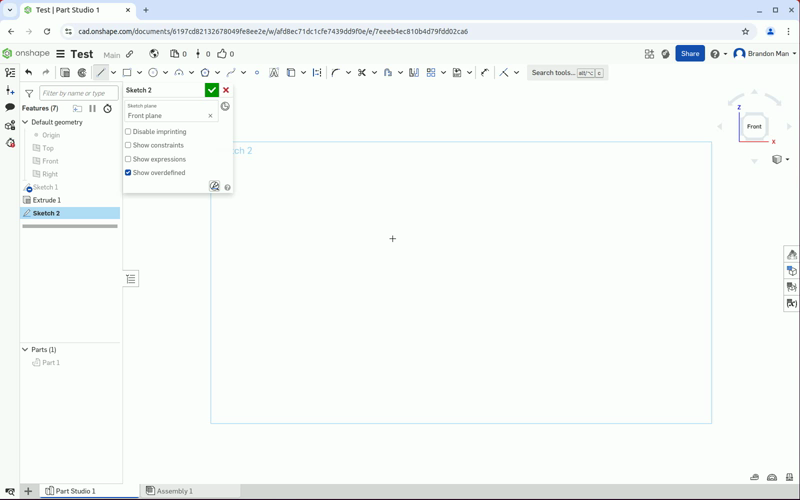
key_up(shift)
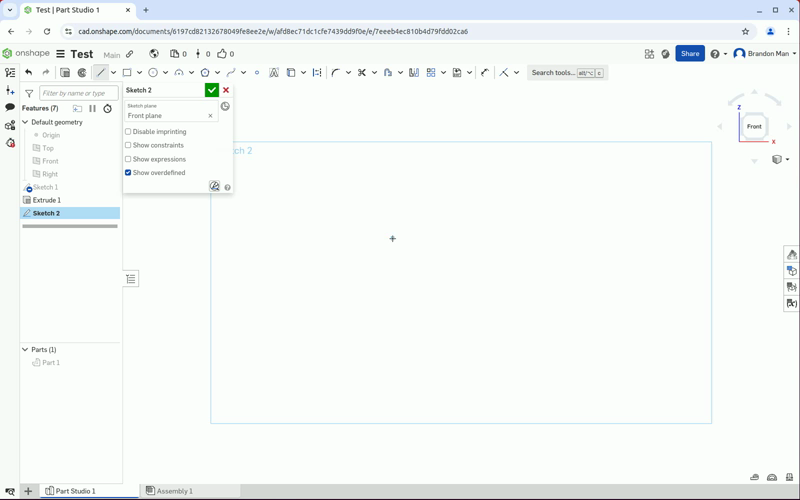
key_down(shift)
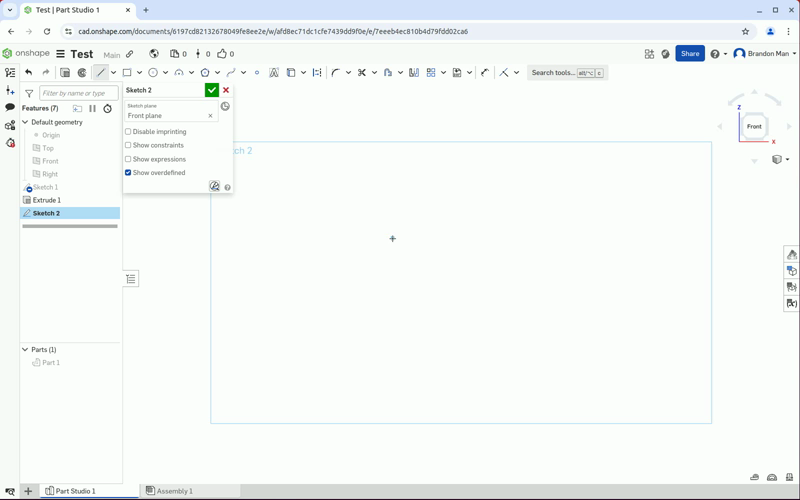
mouse_move(527, 238)
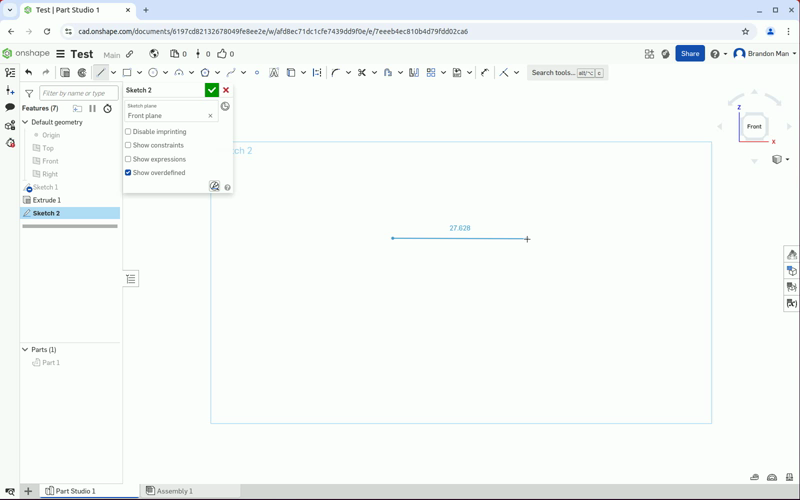
click(527, 238)
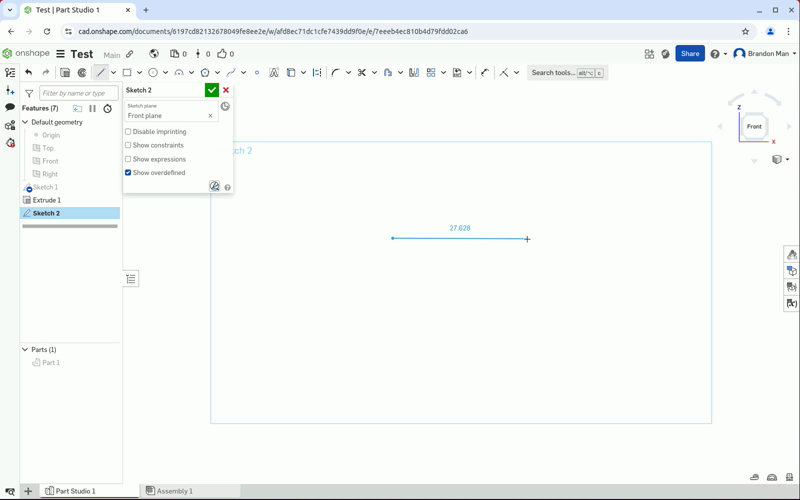
key_up(shift)
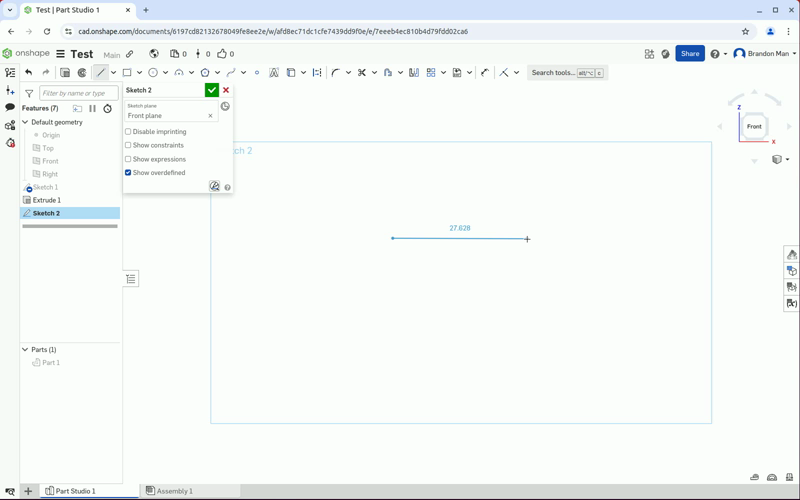
key_down(shift)
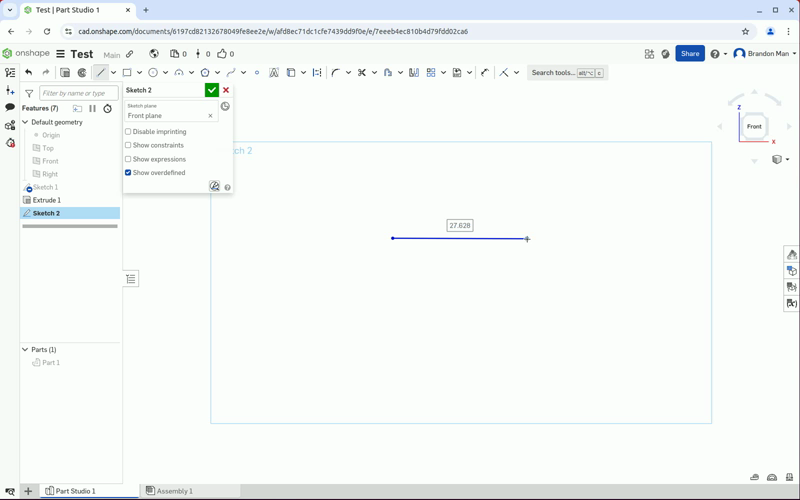
mouse_move(527, 170)
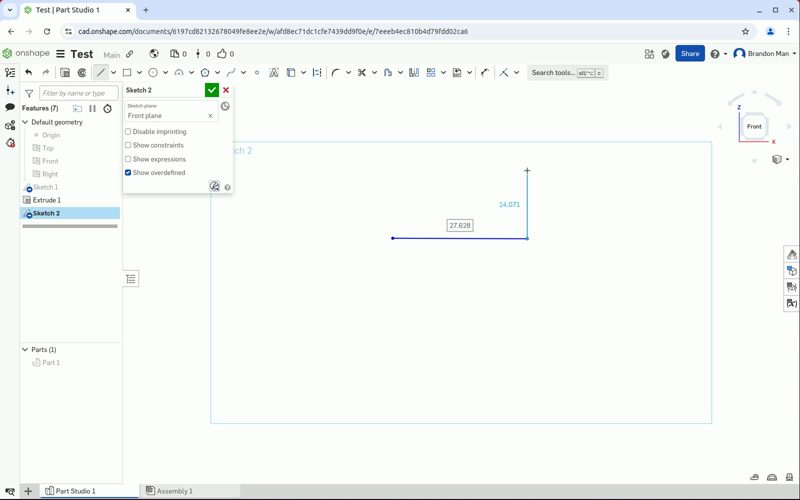
click(527, 170)
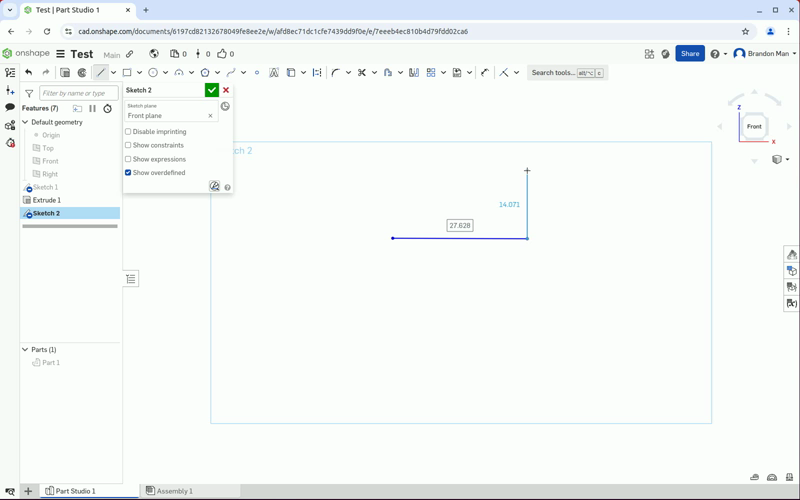
key_up(shift)
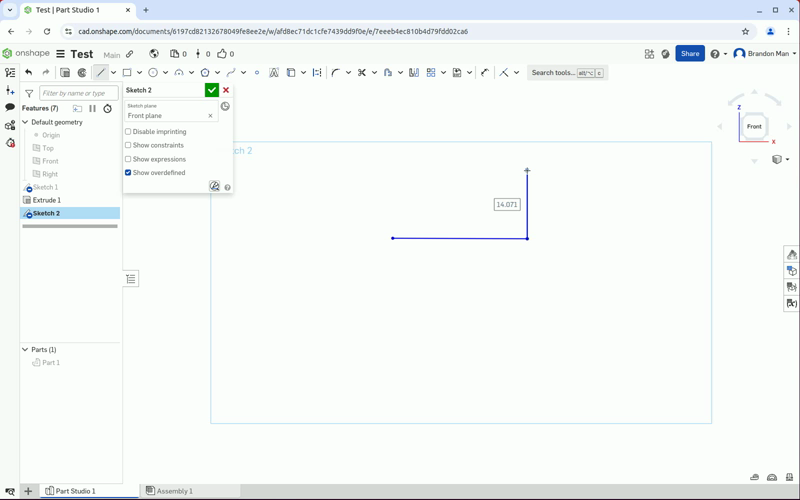
key_down(shift)
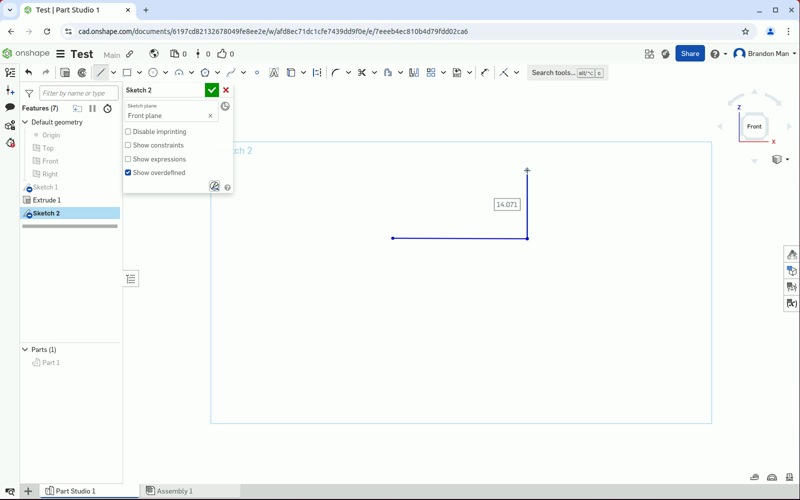
mouse_move(557, 170)
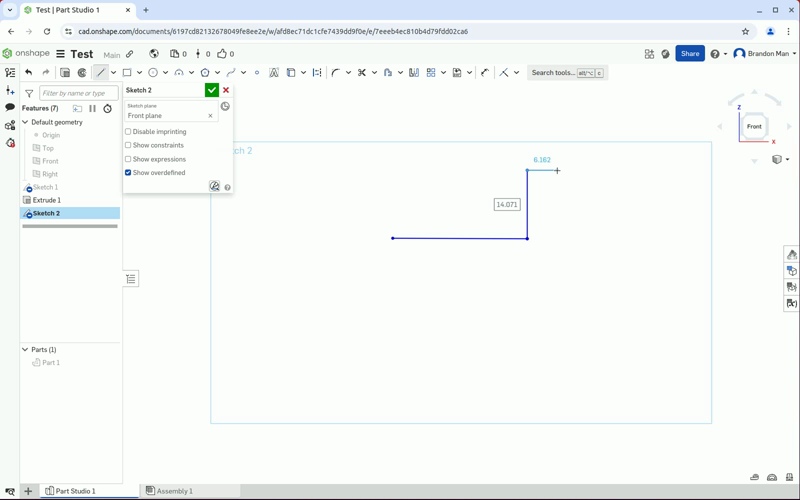
mouse_move(482, 170)
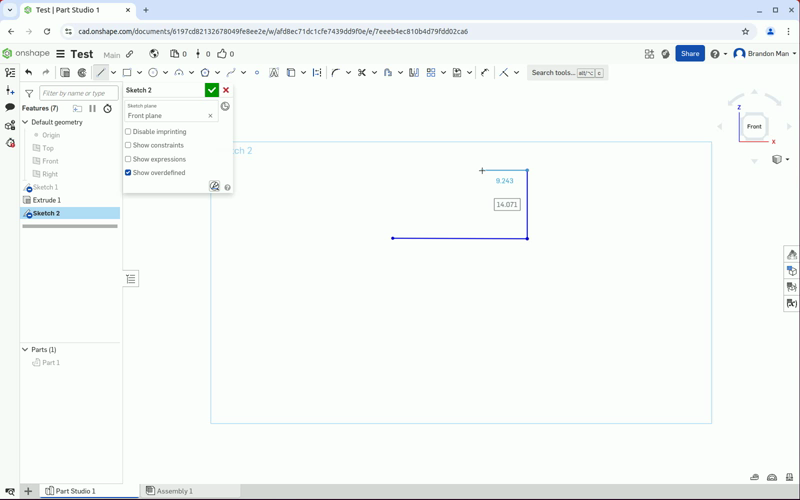
click(482, 170)
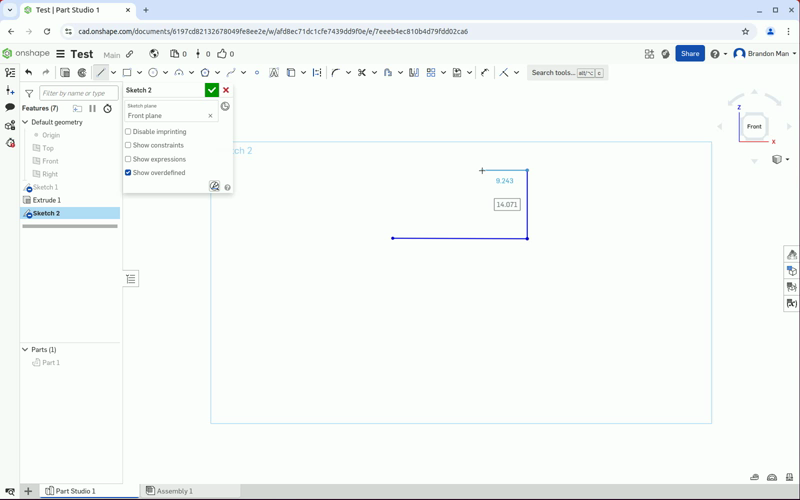
key_up(shift)
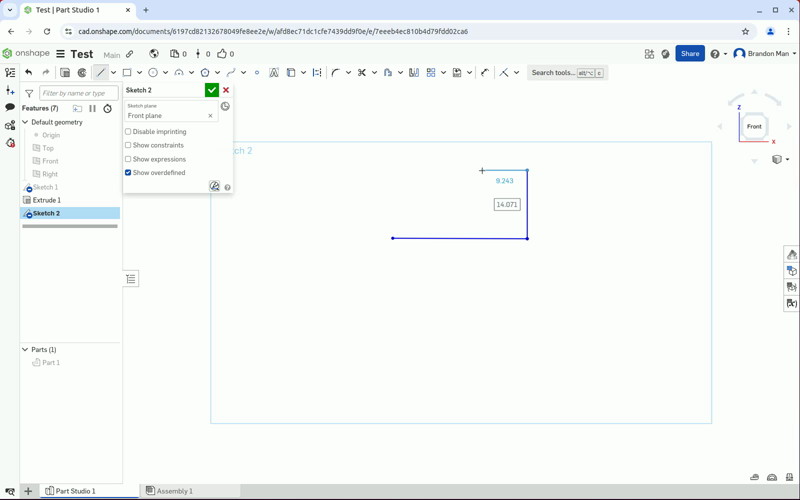
key_down(shift)
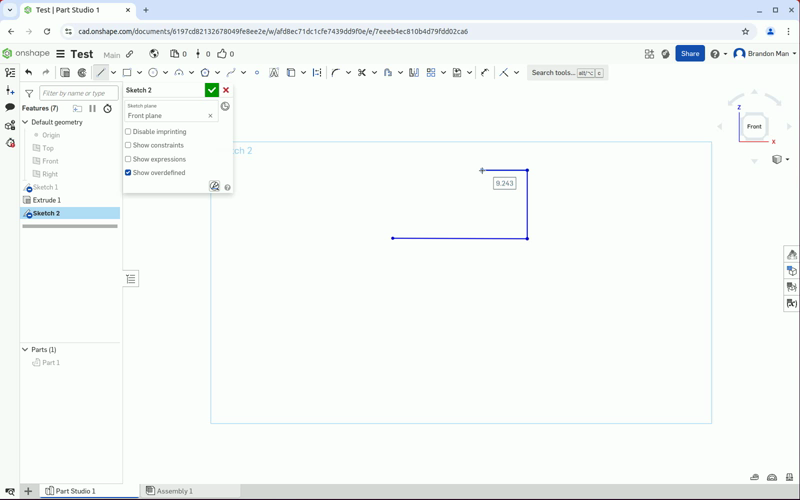
mouse_move(512, 170)
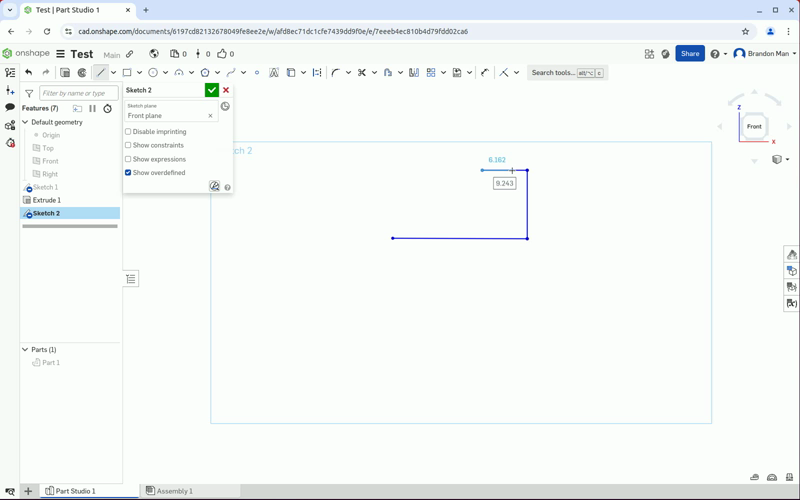
mouse_move(482, 192)
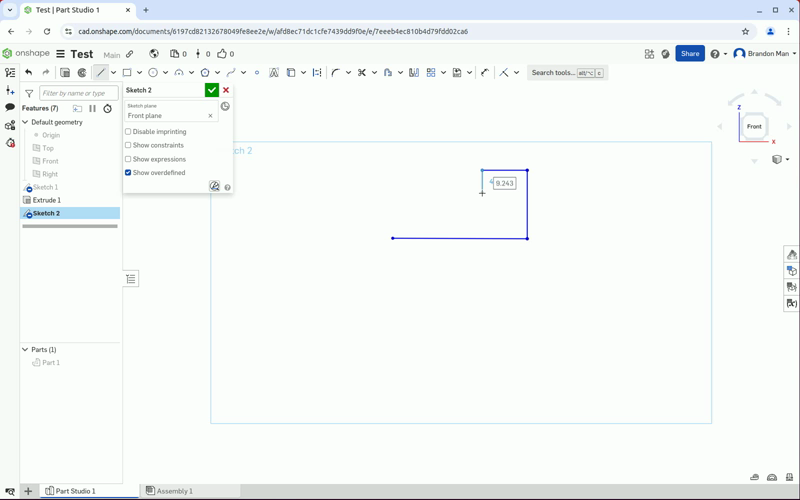
click(482, 192)
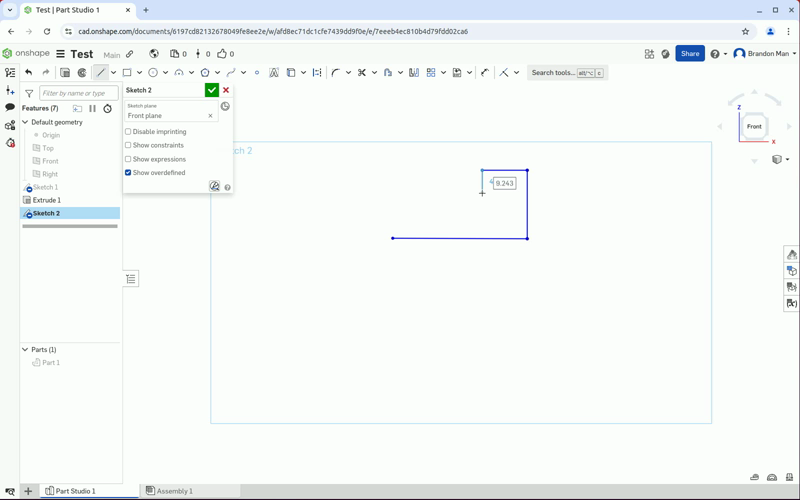
key_up(shift)
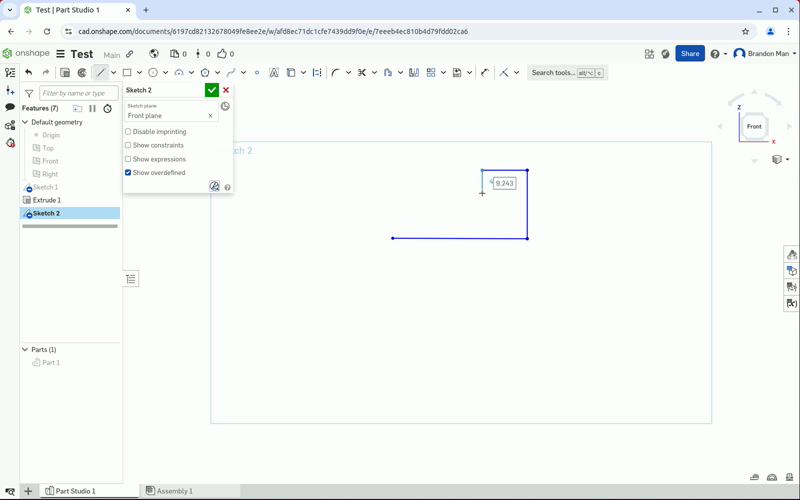
key_down(shift)
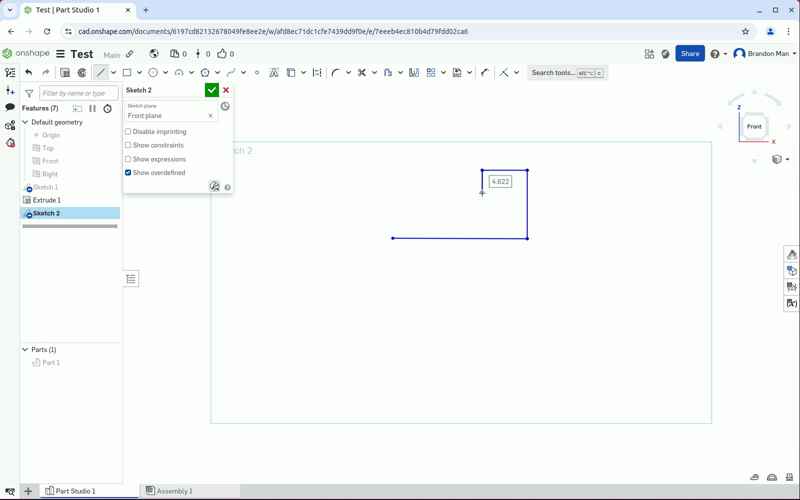
mouse_move(512, 192)
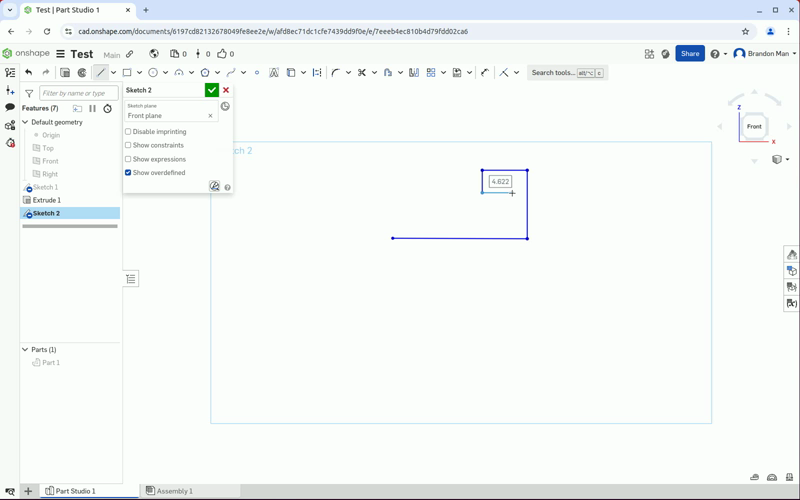
mouse_move(438, 192)
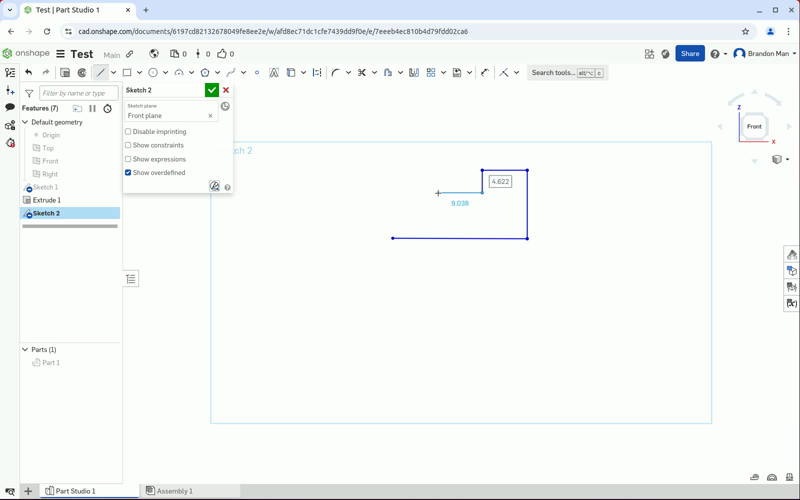
click(438, 192)
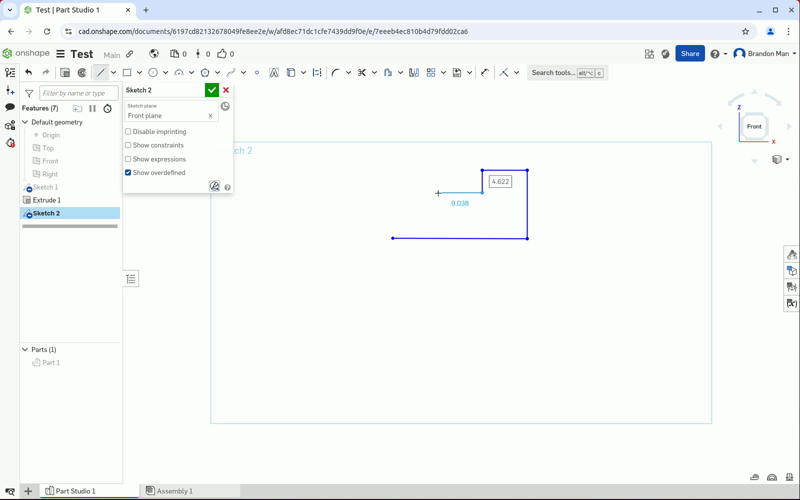
key_up(shift)
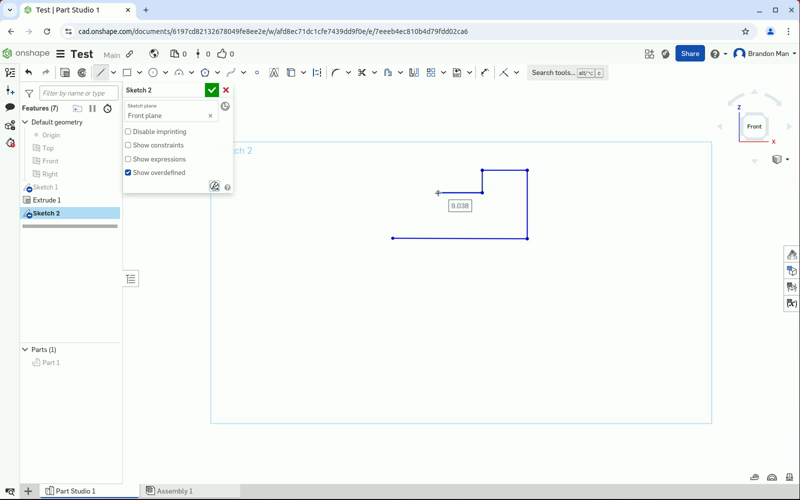
key_down(shift)
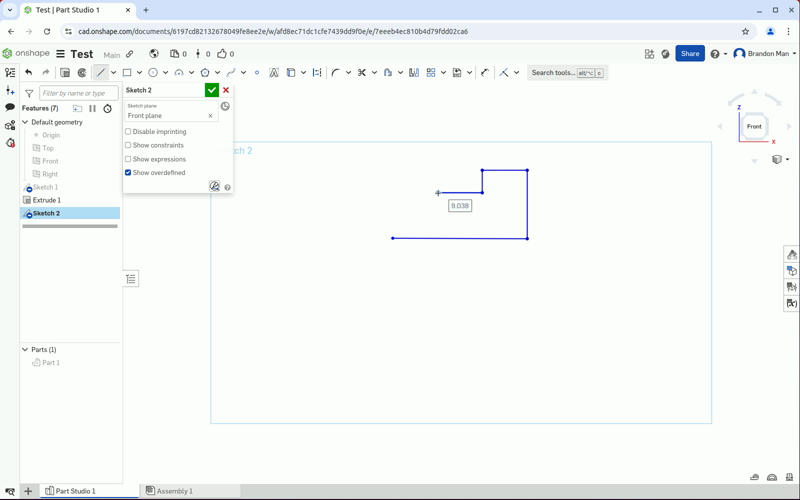
mouse_move(468, 192)
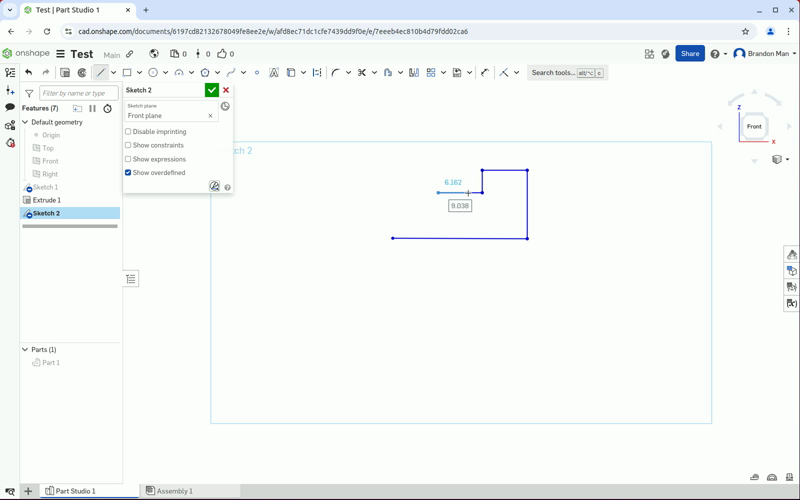
mouse_move(438, 170)
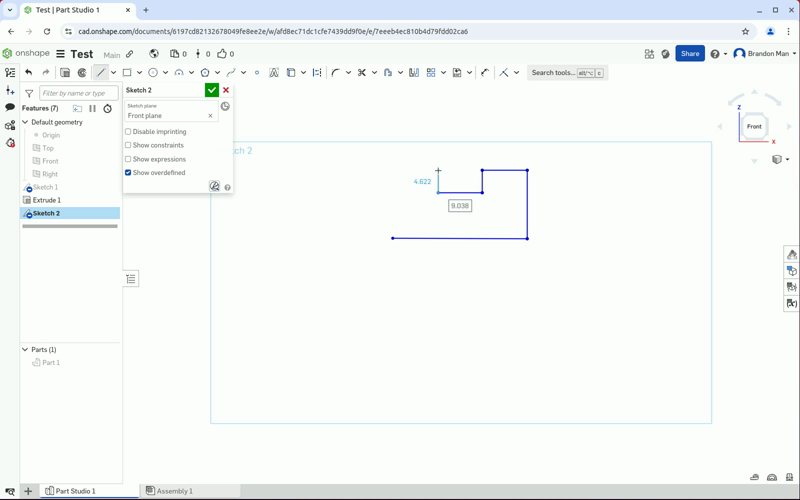
click(438, 170)
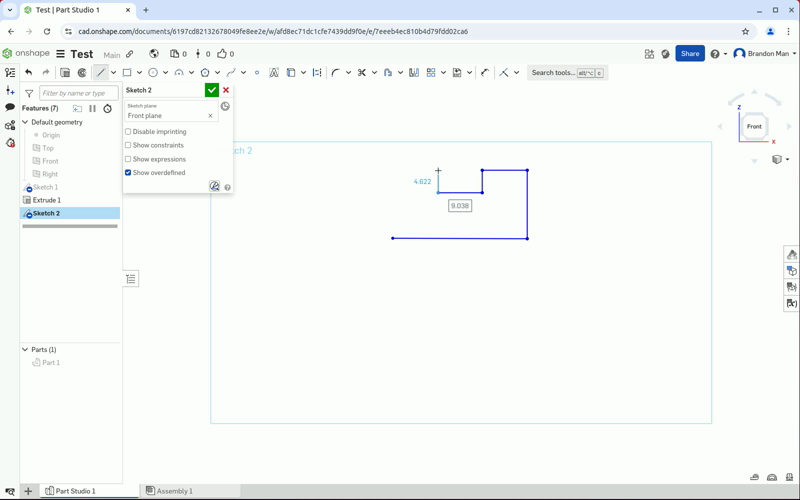
key_up(shift)
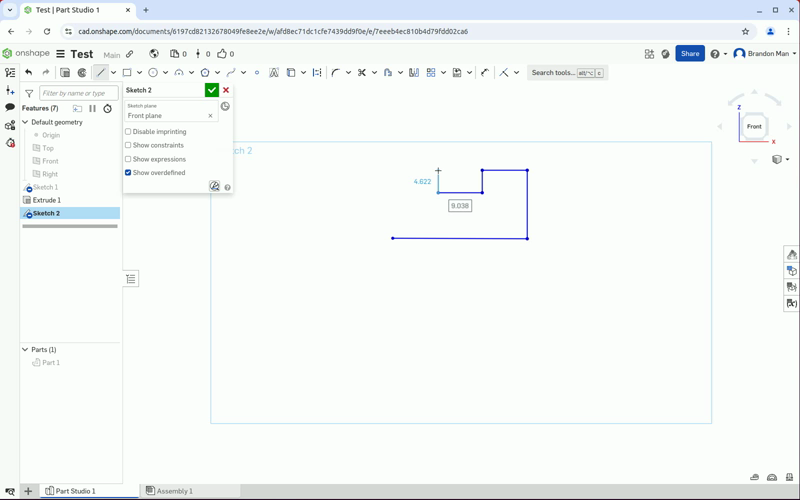
key_down(shift)
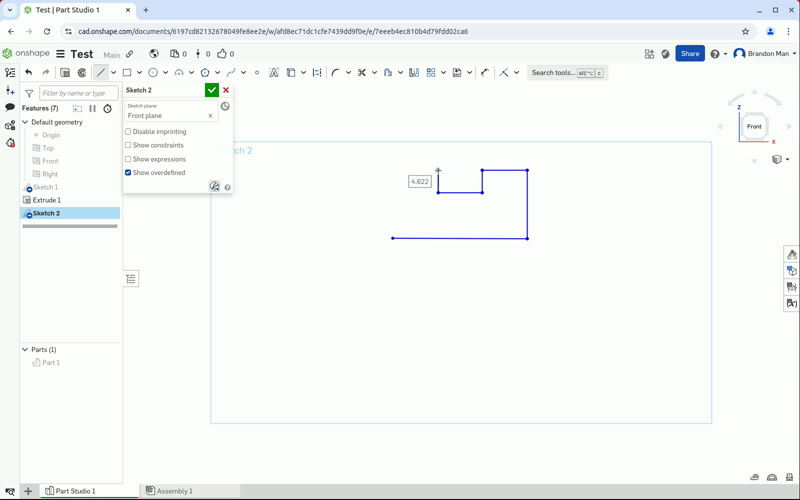
mouse_move(468, 170)
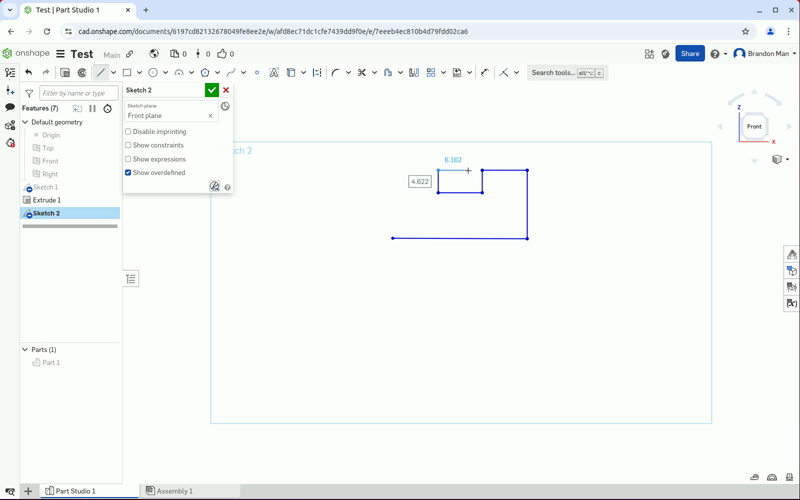
mouse_move(392, 170)
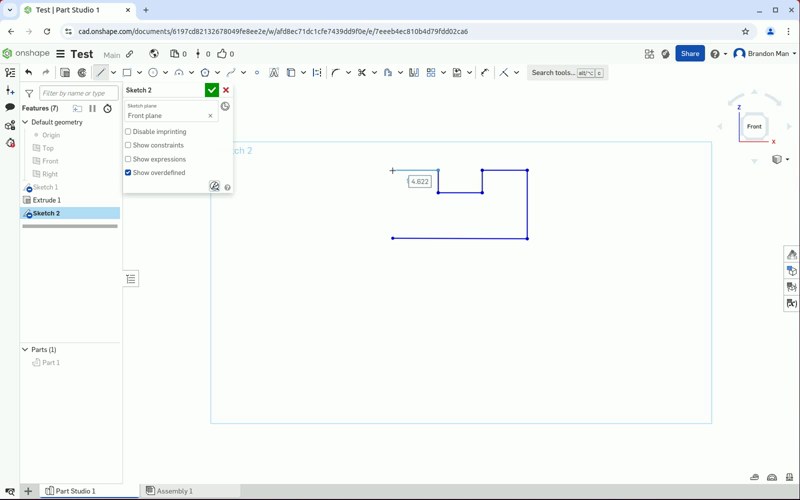
click(392, 170)
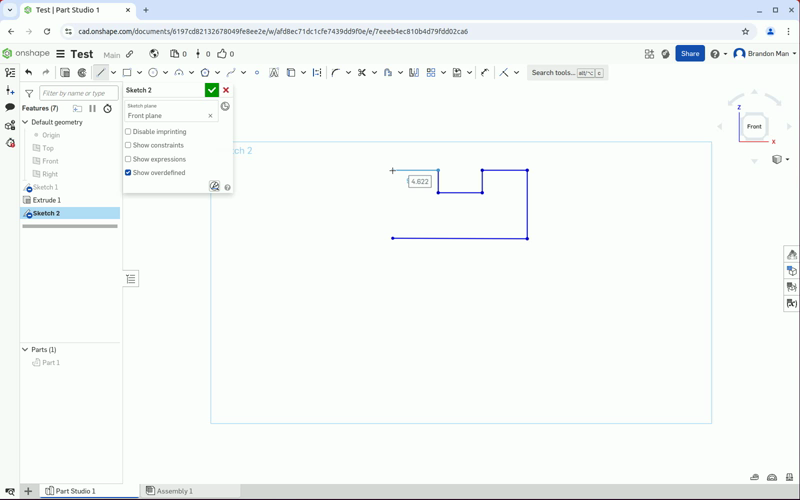
key_up(shift)
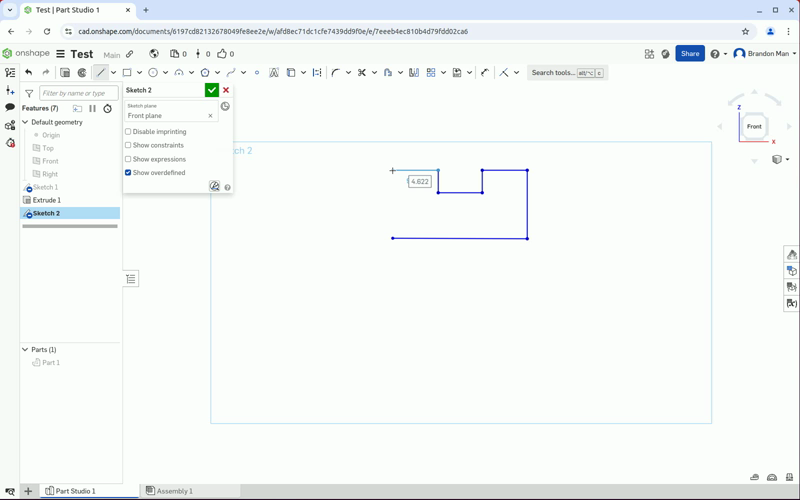
key_down(shift)
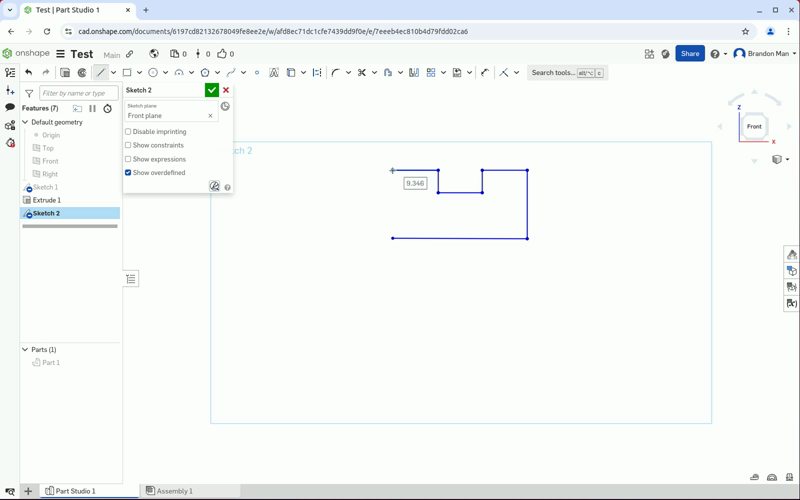
mouse_move(392, 238)
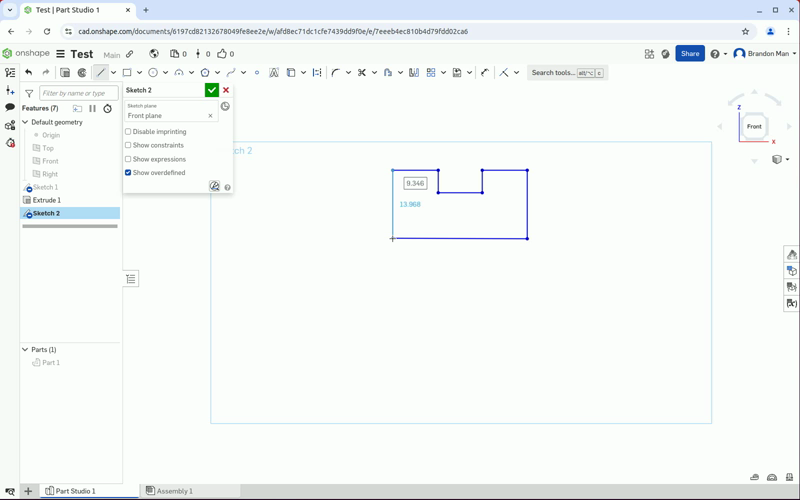
key_up(shift)
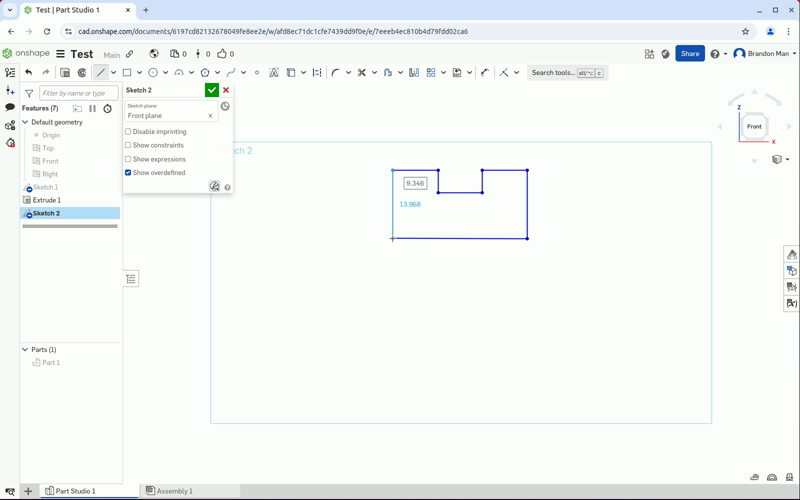
click(392, 238)
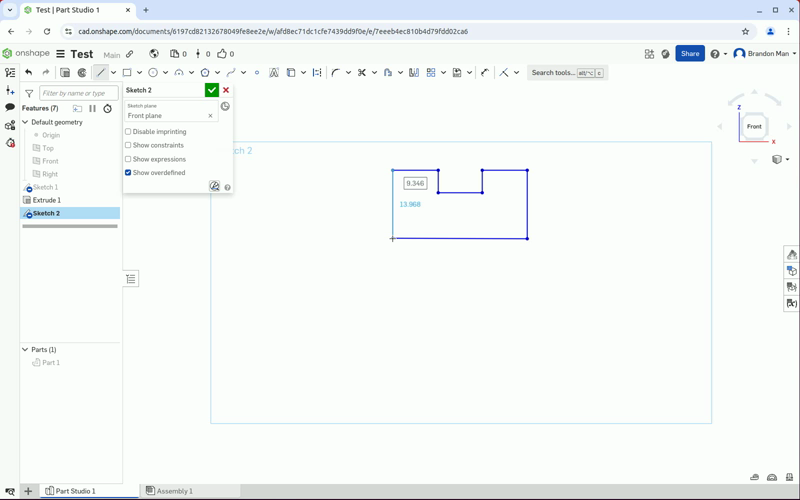
key(esc)
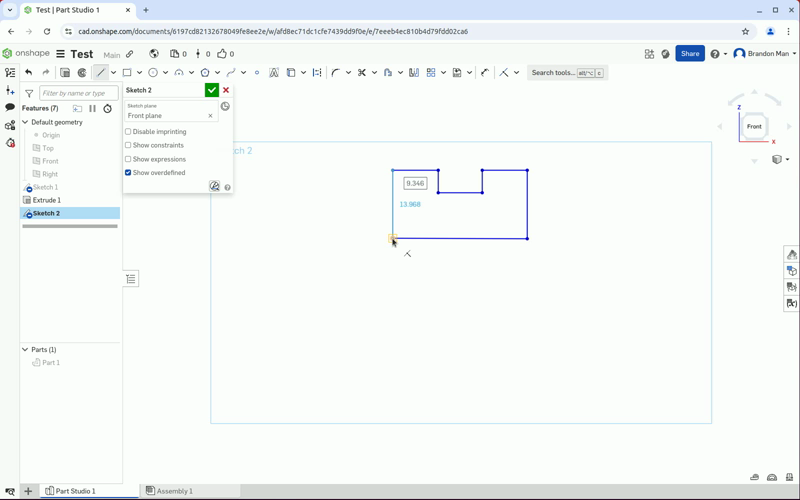
mouse_move(423, 209)
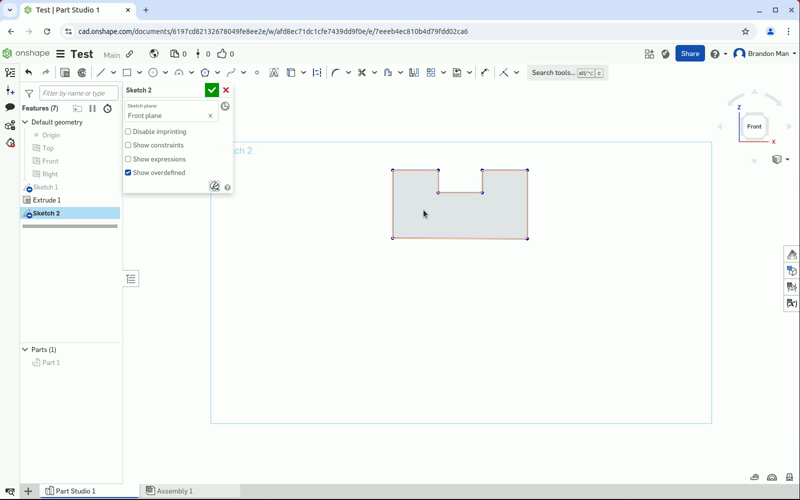
click(423, 209)
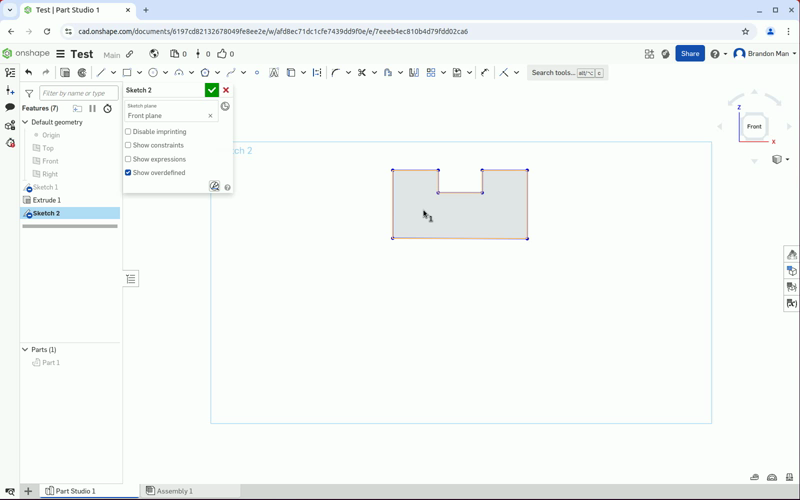
mouse_move(73, 352)
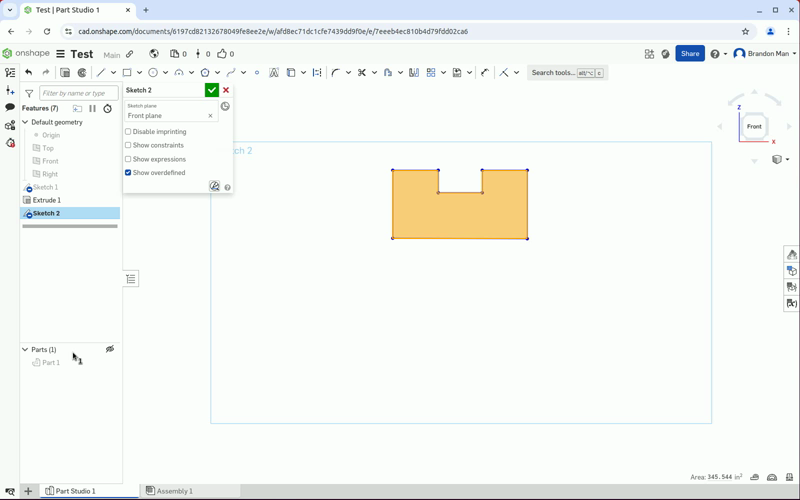
key(shift+y)
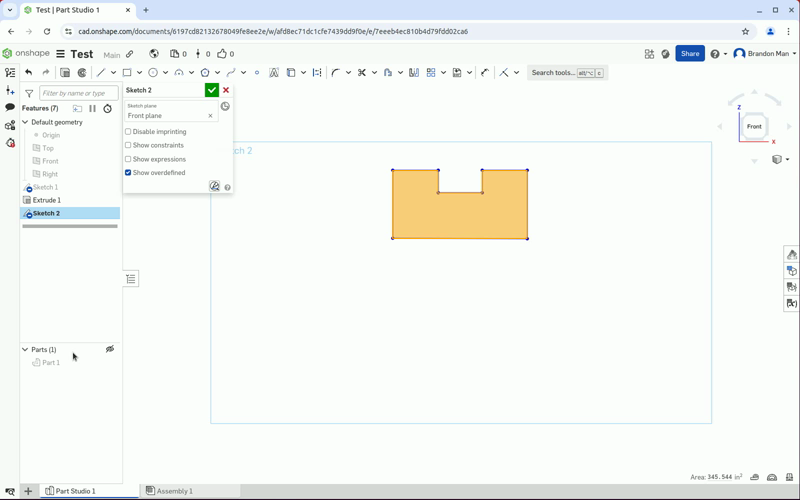
key(shift+e)
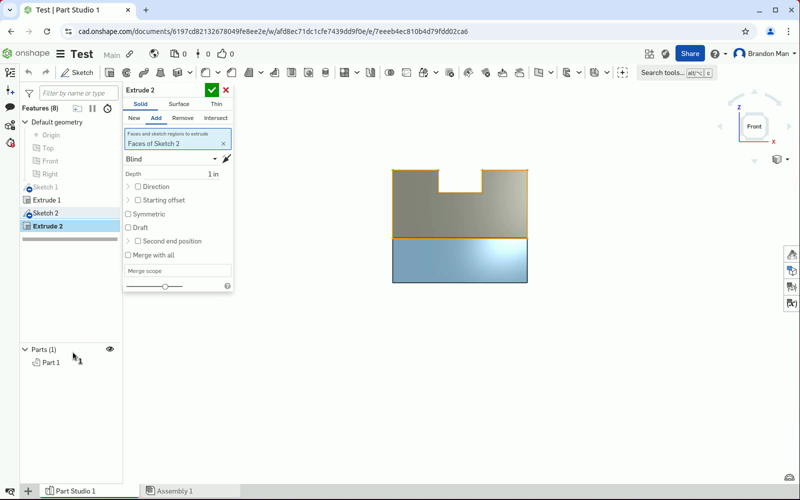
mouse_move(143, 106)
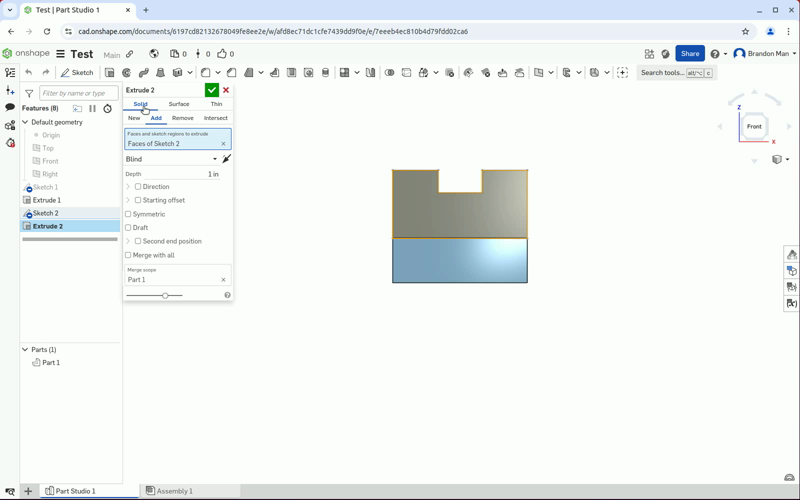
click(143, 106)
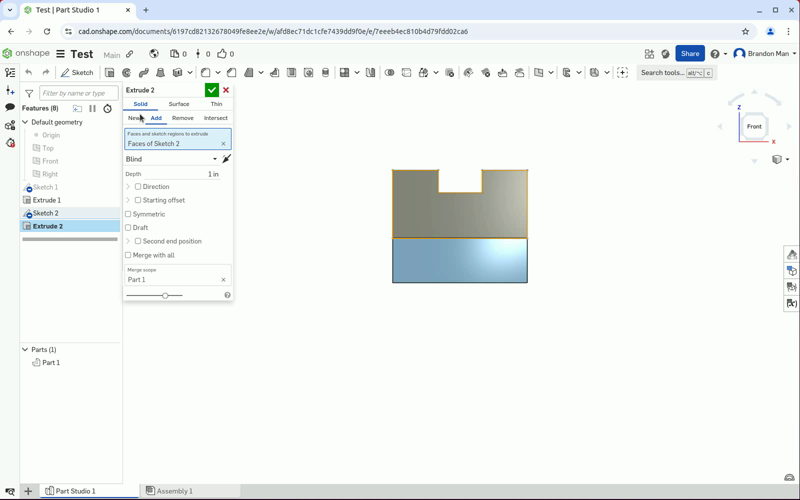
mouse_move(137, 120)
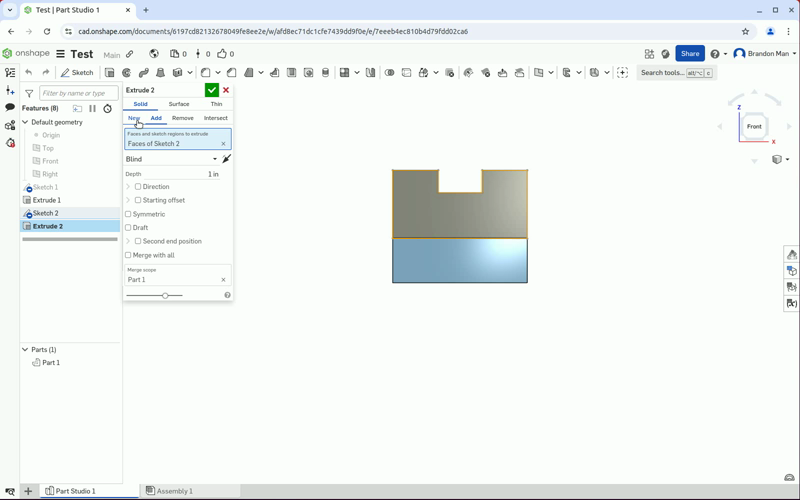
click(137, 120)
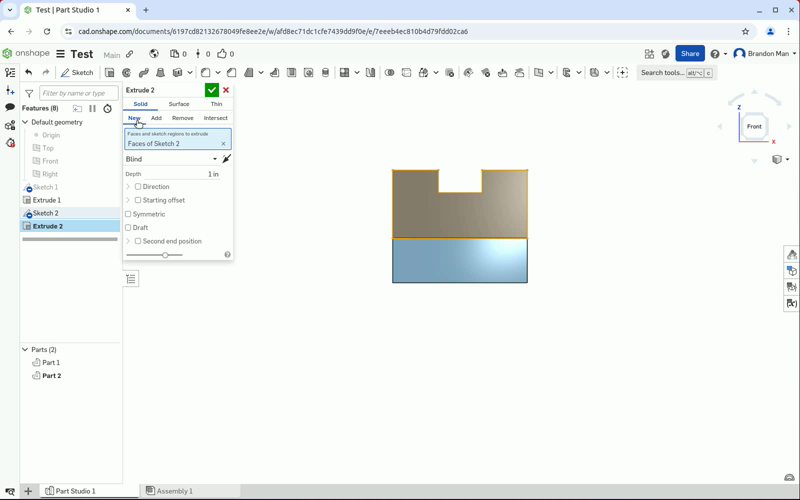
key(tab, 4)
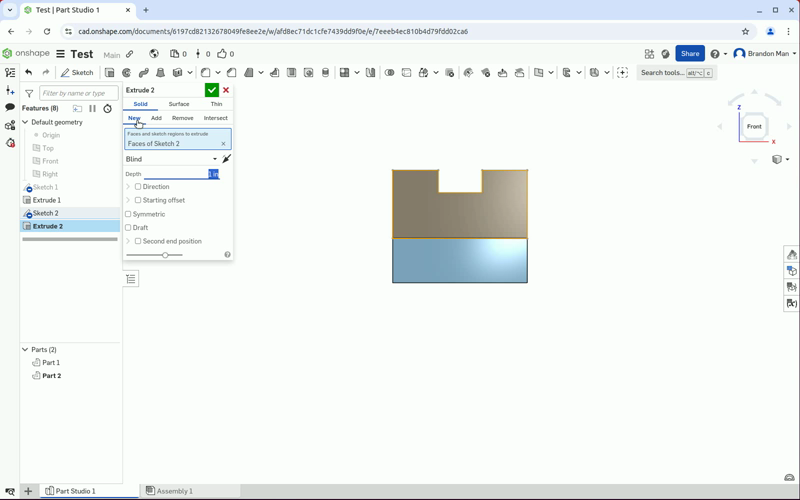
text(9.147)
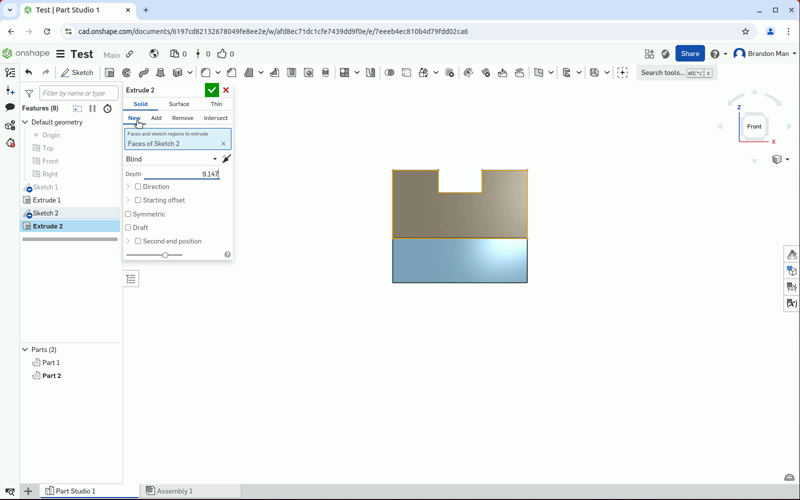
key(enter)
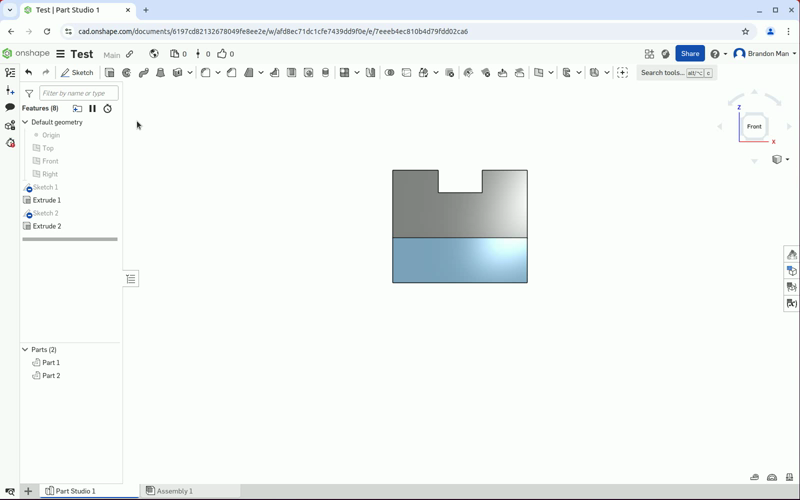
key(shift+h)
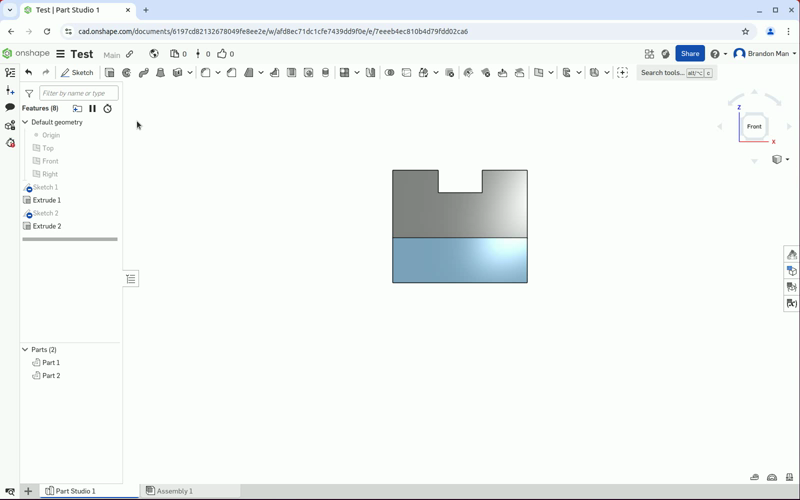
key(shift+h)
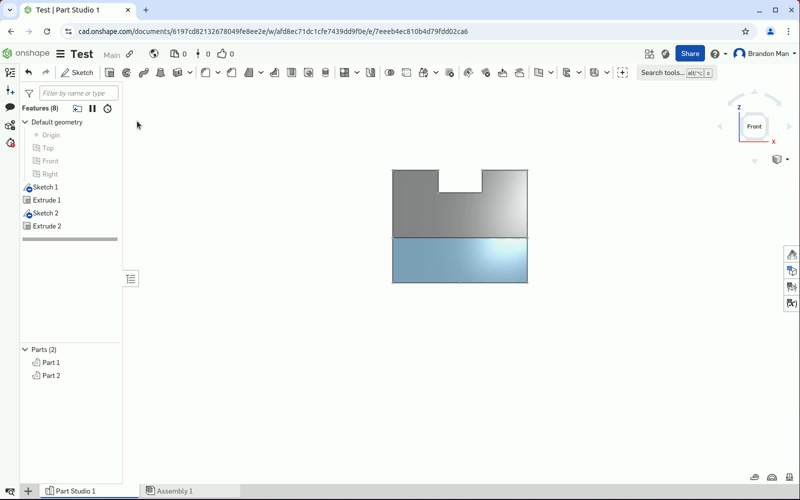
key(shift+7)
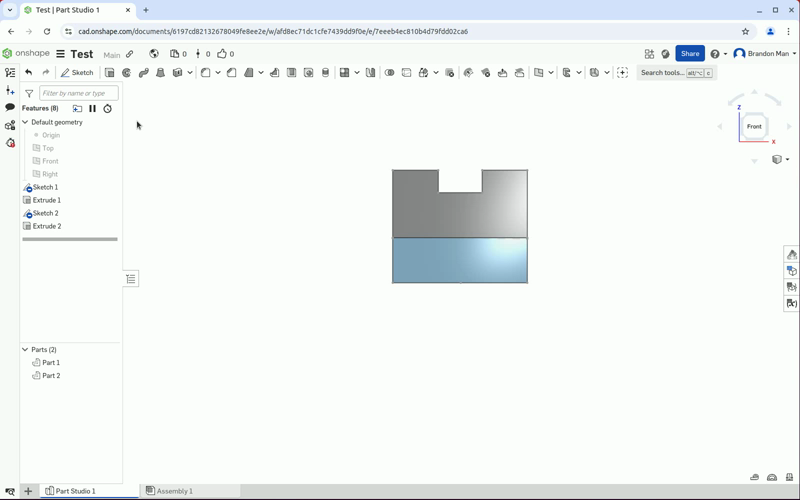
key(left, 2)
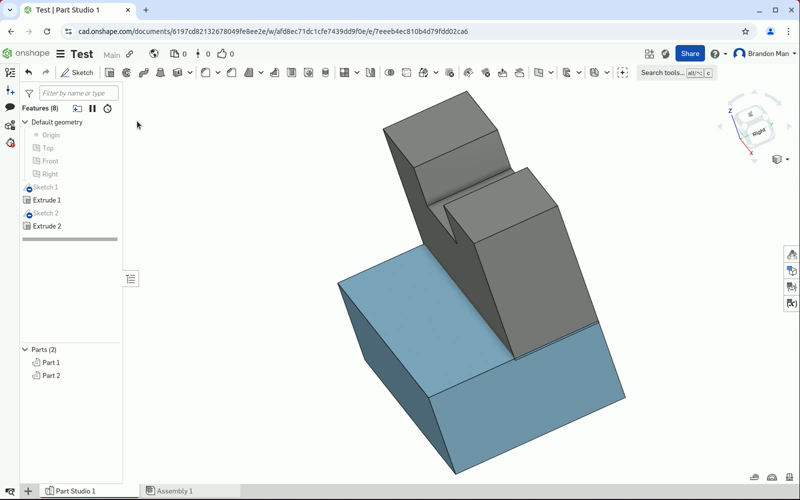
key(down, 2)
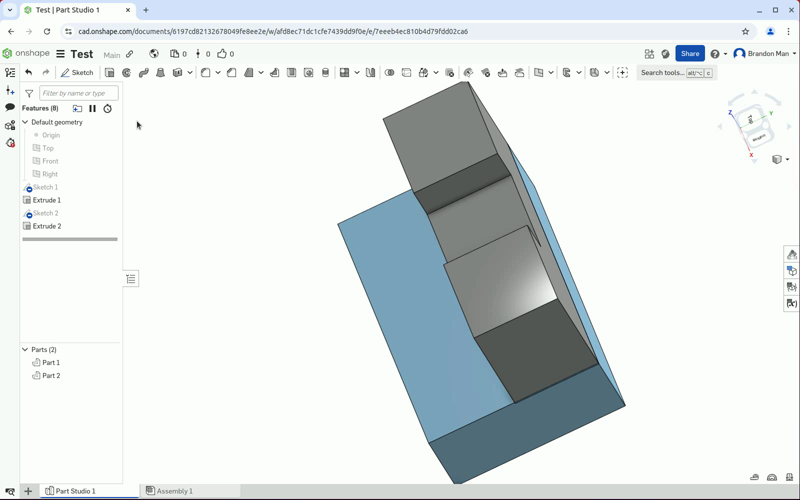
key(up, 2)
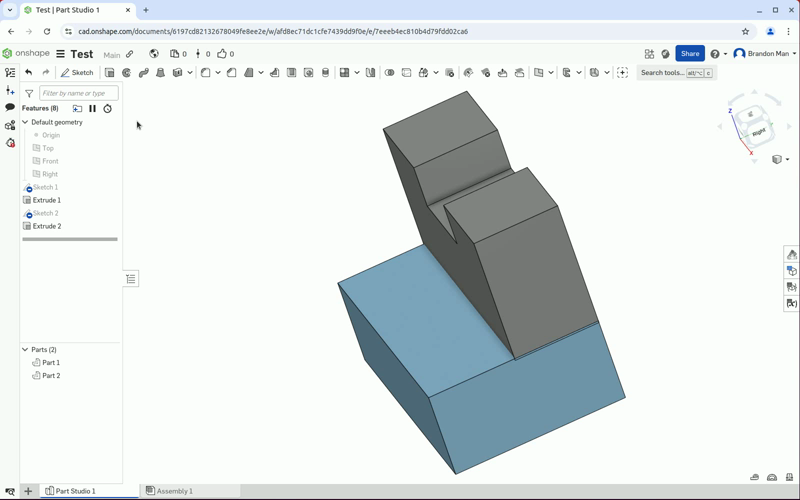
key(right, 2)
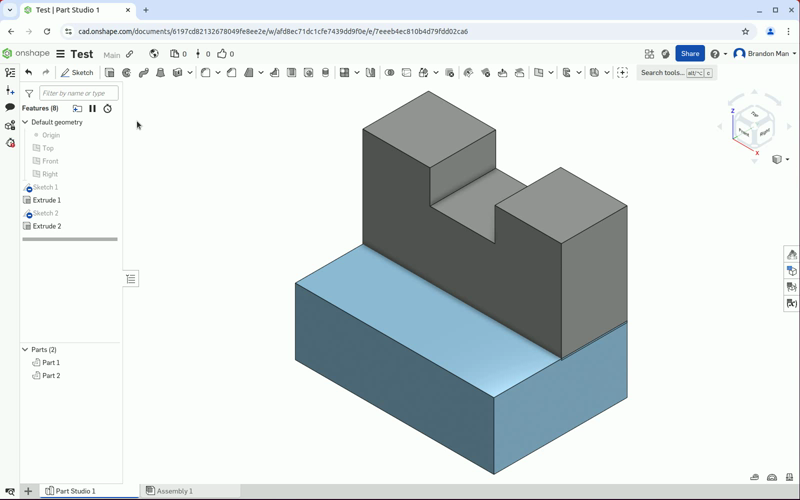
mouse_move(73, 189)
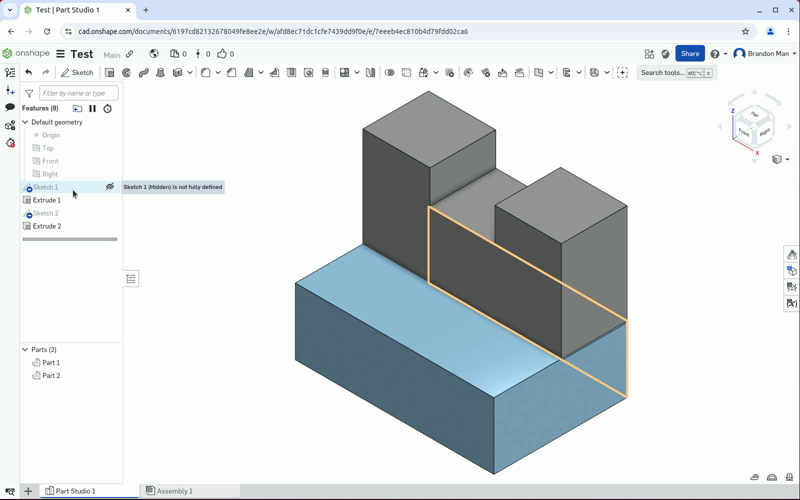
click(73, 189)